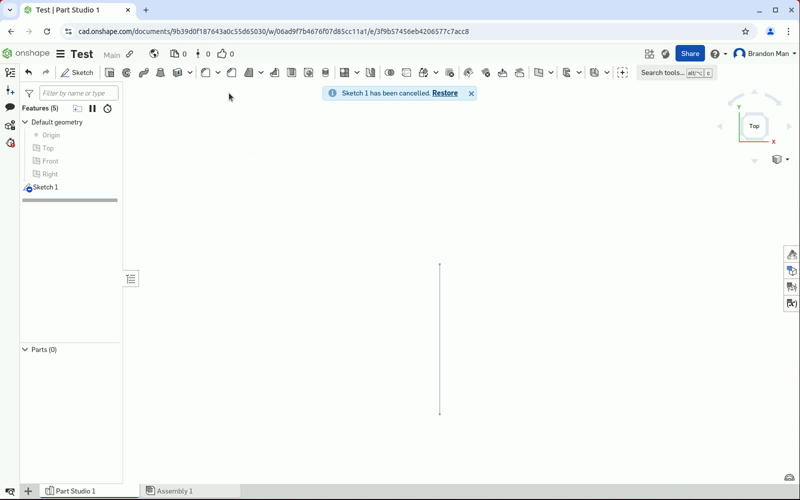
key(shift+h)
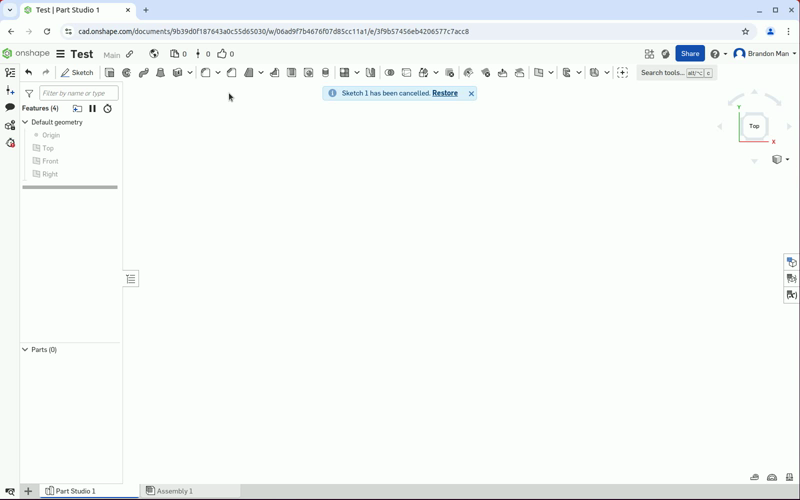
mouse_move(73, 352)
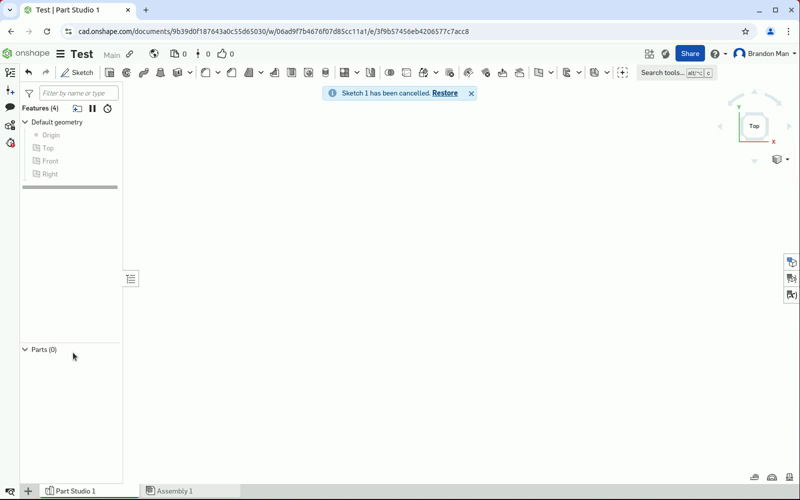
key(y)
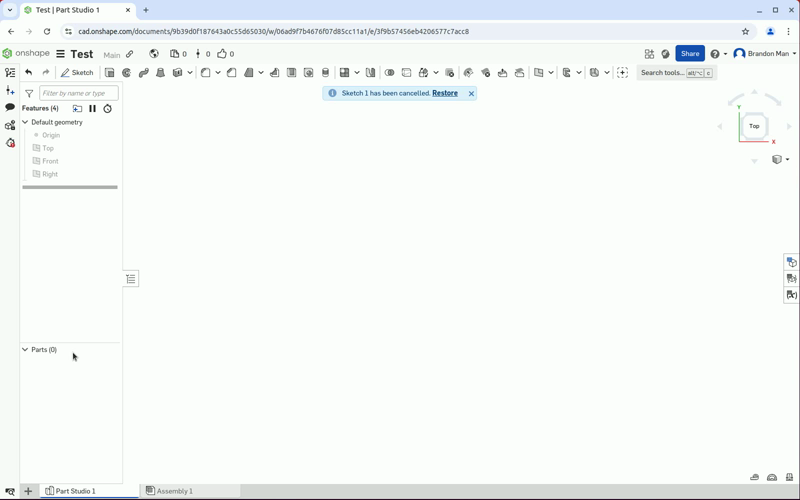
key(shift+p)
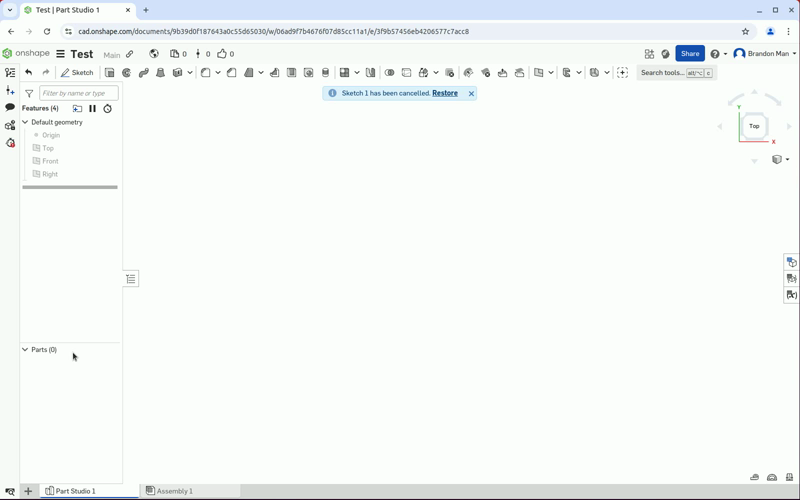
key(space)
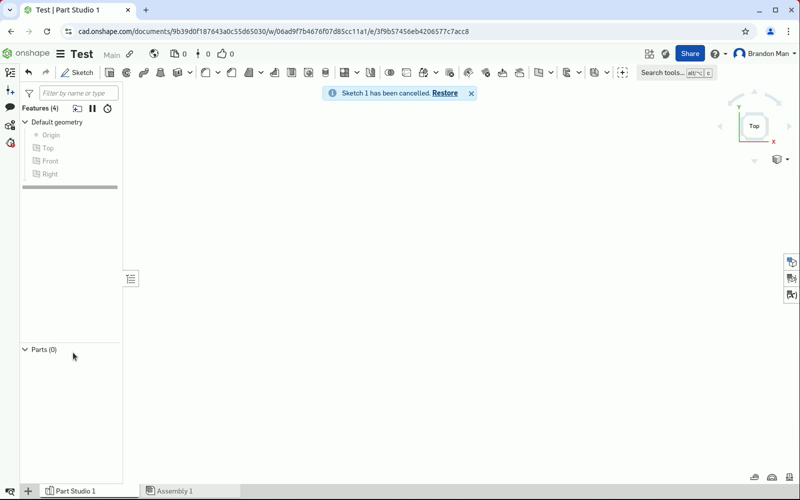
key_down(shift)
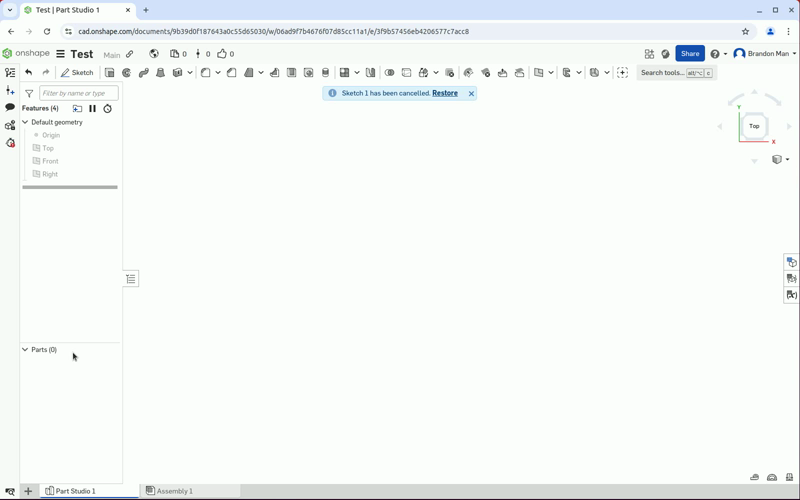
key(up)
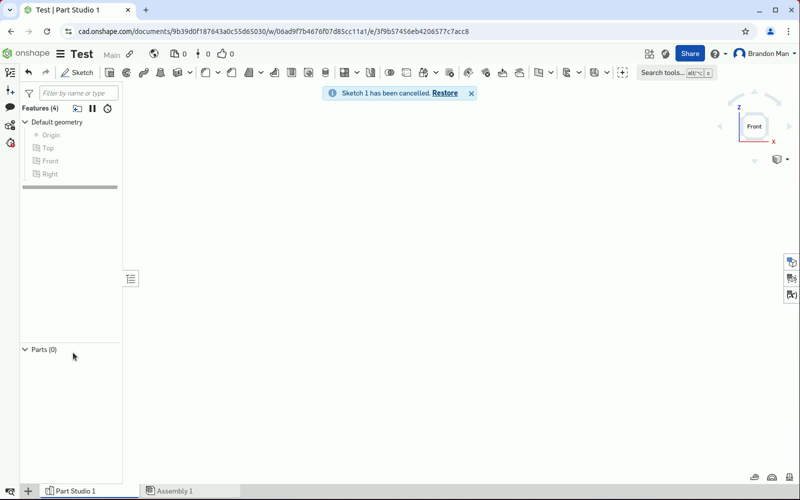
key_up(shift)
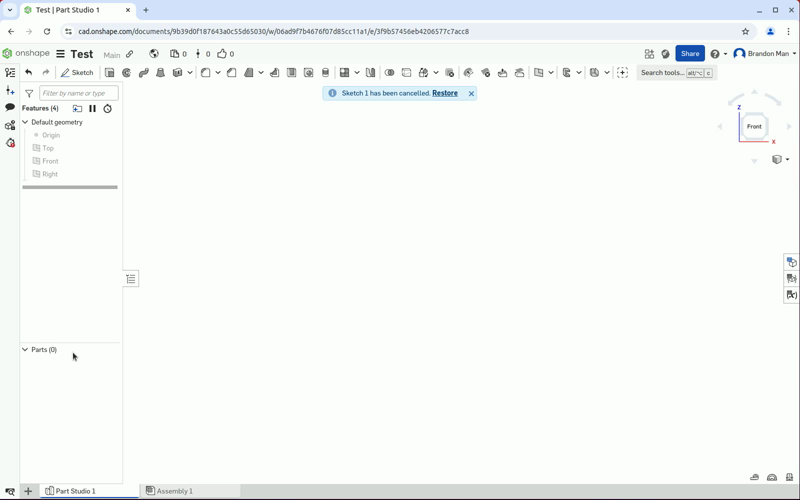
mouse_move(73, 352)
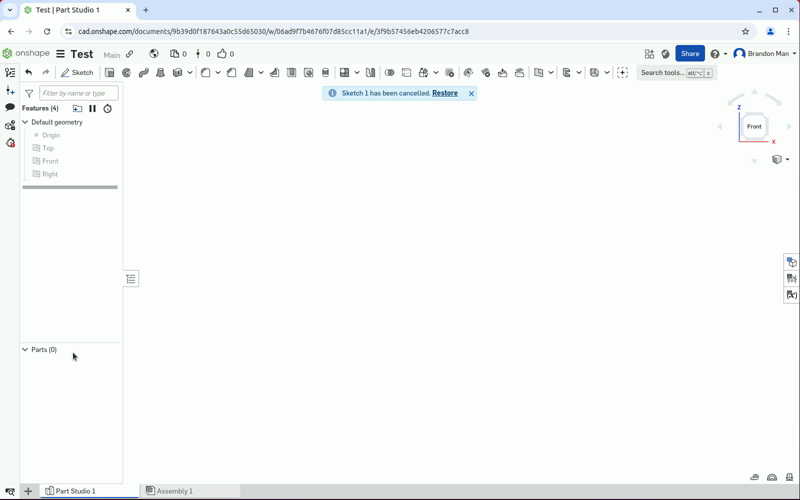
key(shift+y)
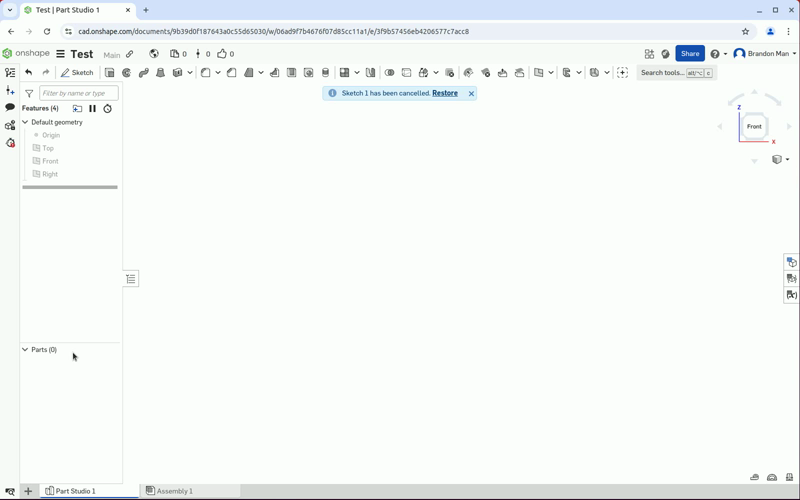
key(shift+s)
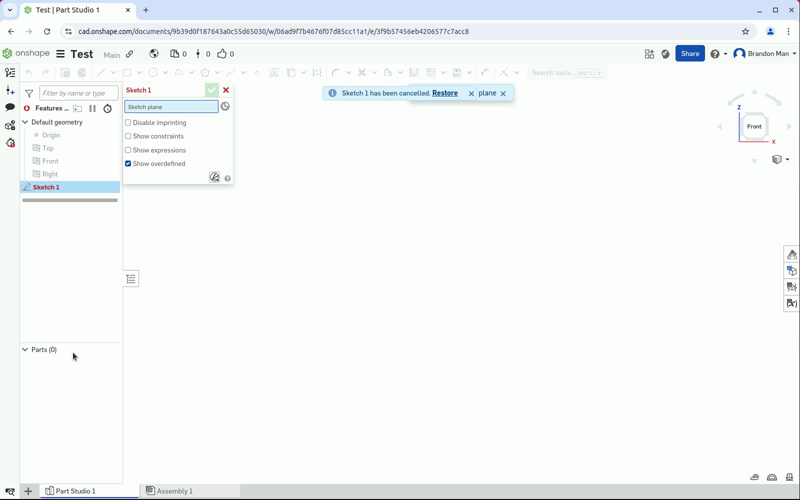
mouse_move(73, 163)
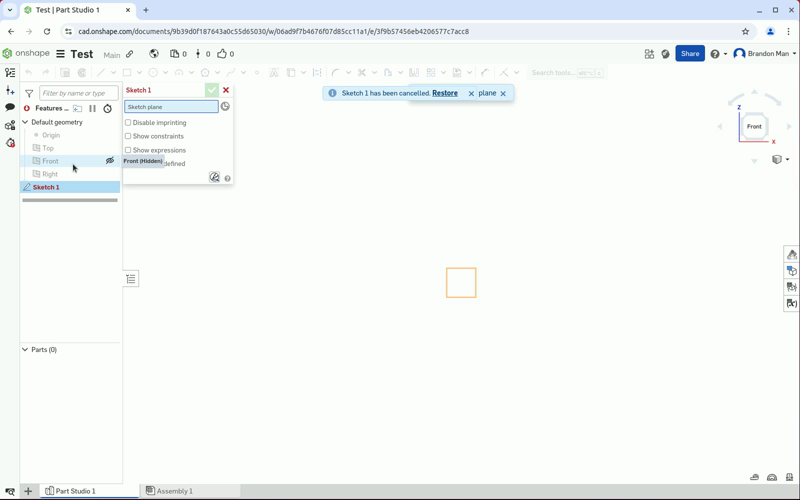
click(73, 163)
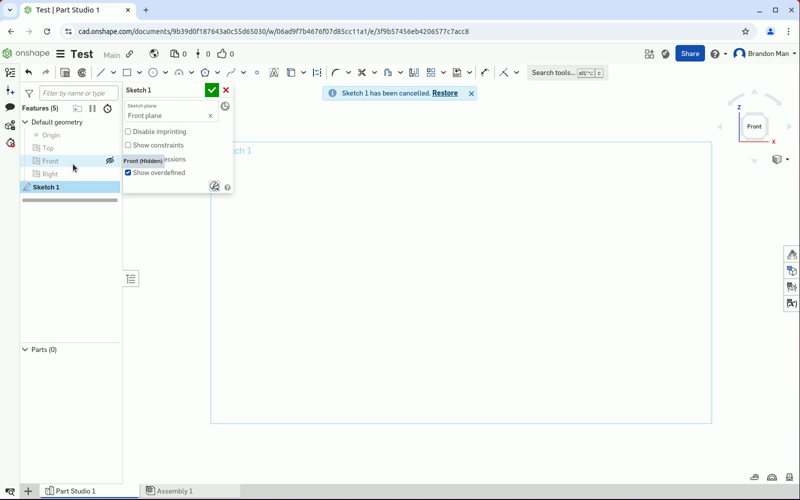
mouse_move(73, 352)
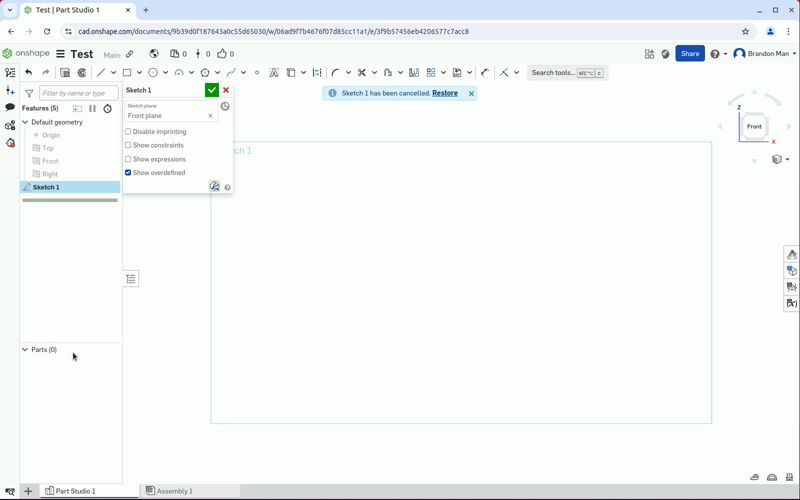
key(y)
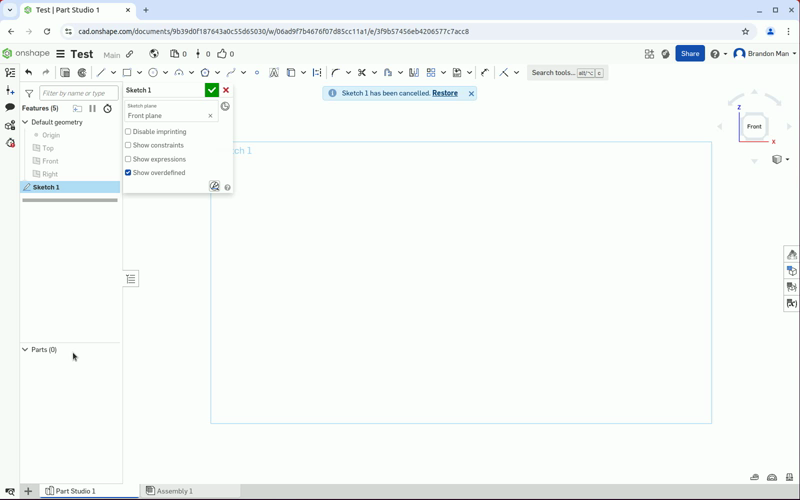
key(l)
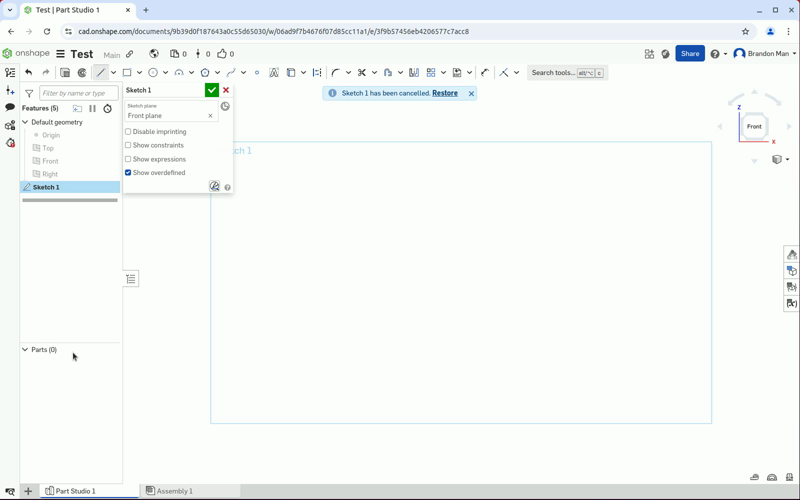
key_down(shift)
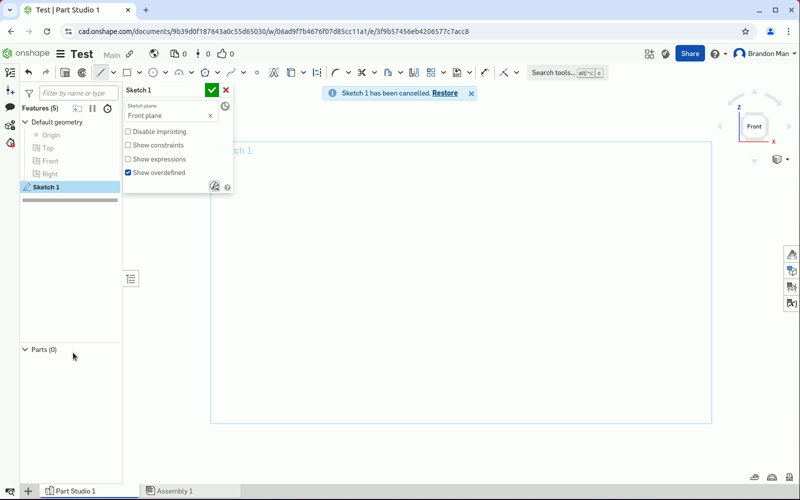
mouse_move(423, 359)
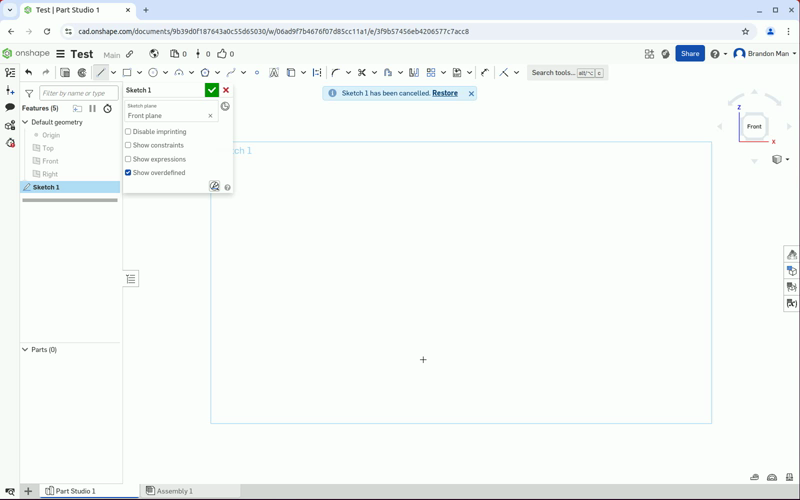
click(423, 359)
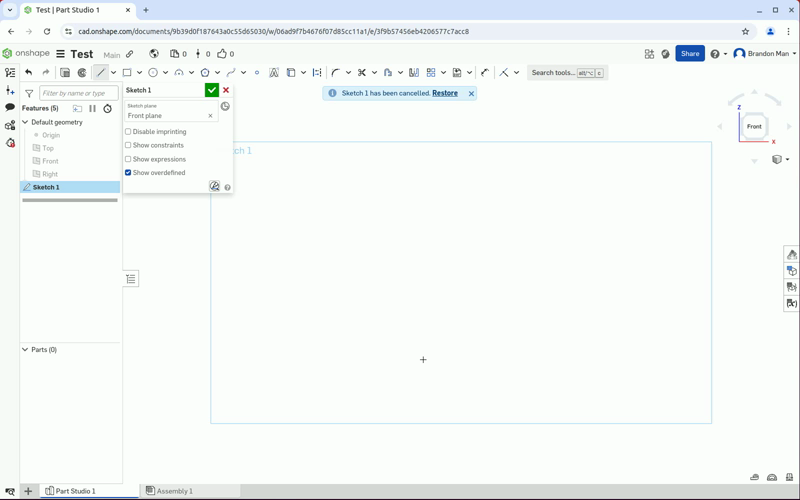
key_up(shift)
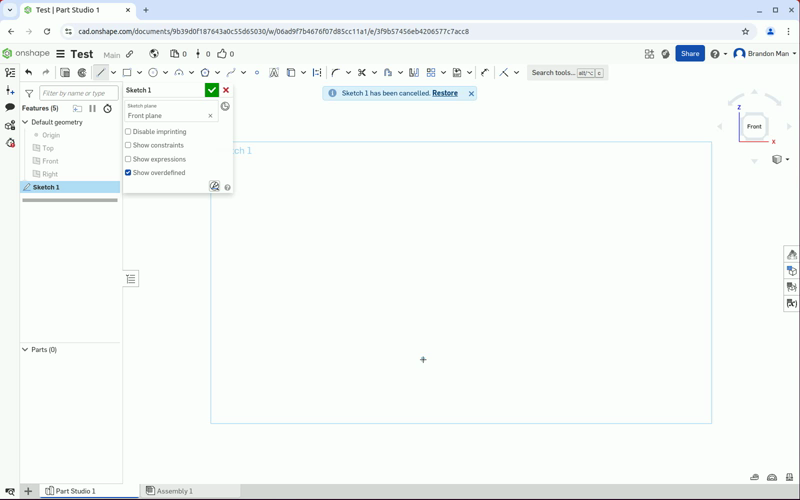
key_down(shift)
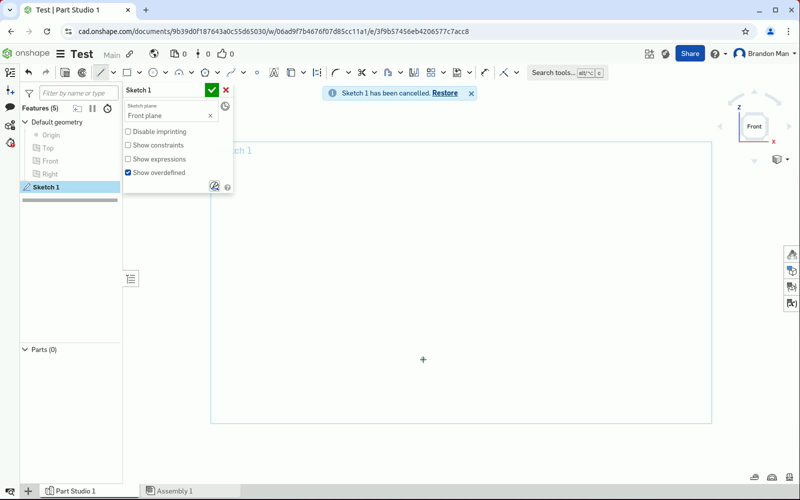
mouse_move(500, 359)
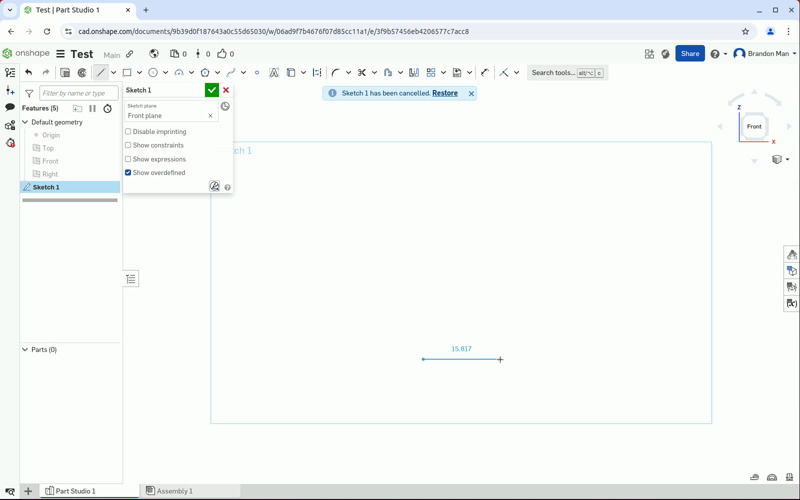
click(500, 359)
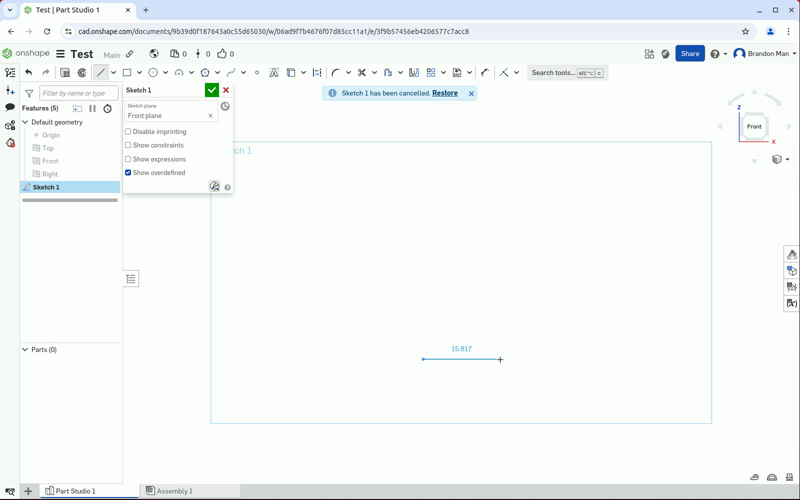
key_up(shift)
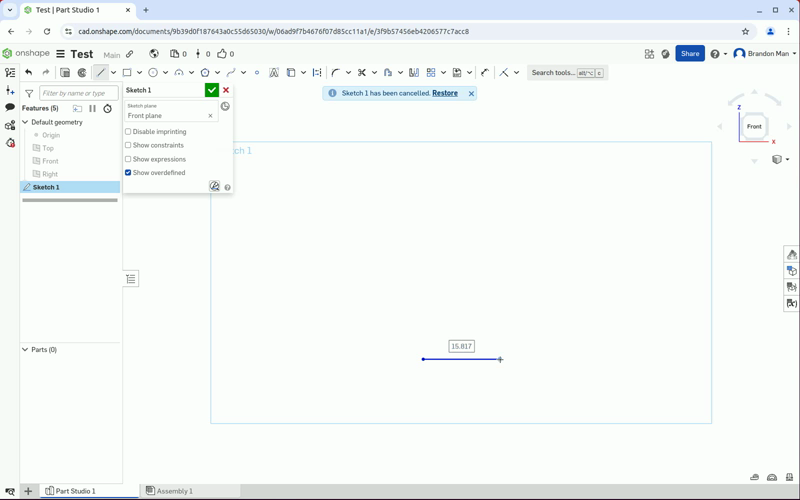
key_down(shift)
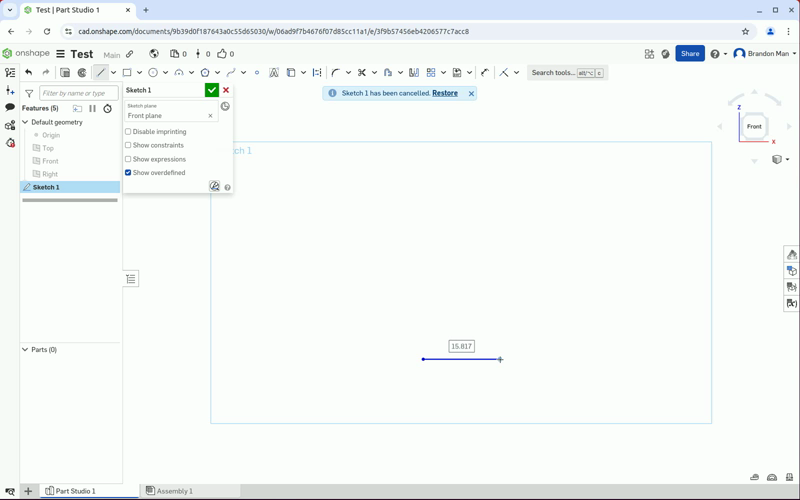
mouse_move(500, 207)
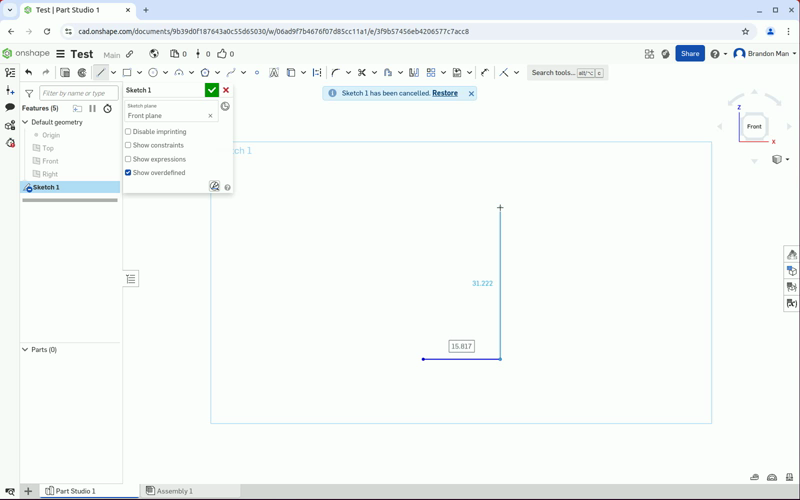
click(500, 207)
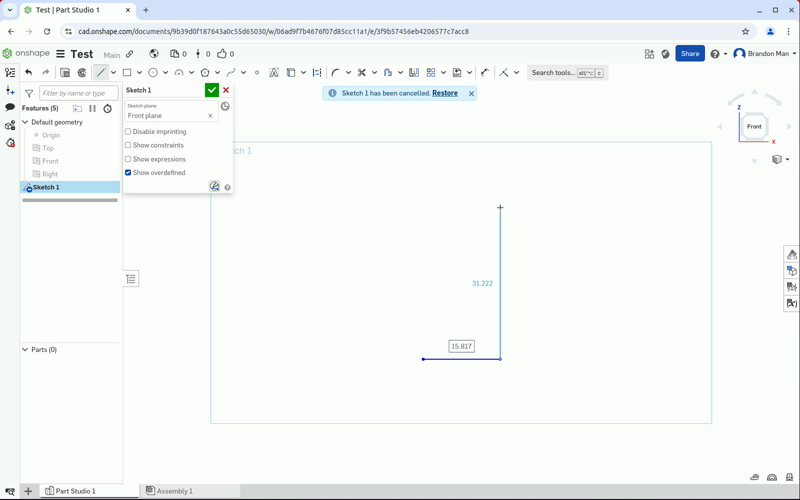
key_up(shift)
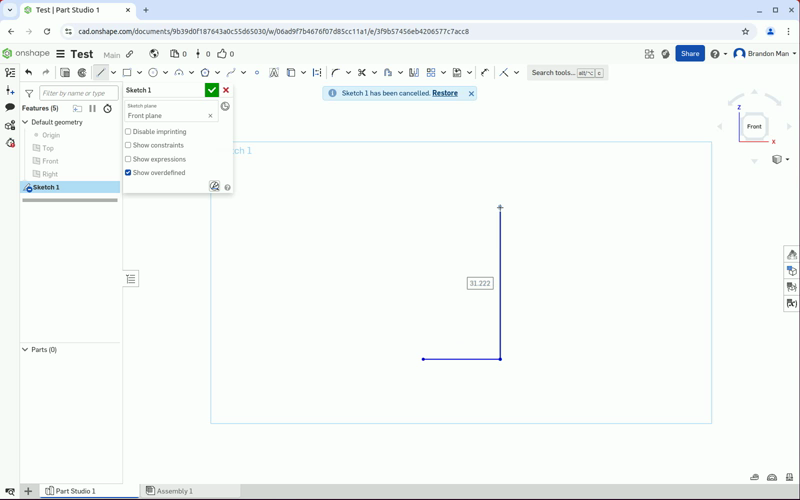
key_down(shift)
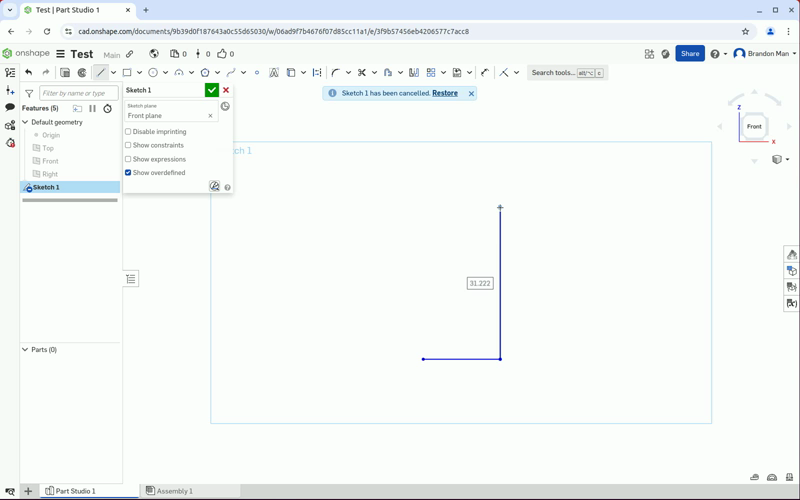
mouse_move(423, 207)
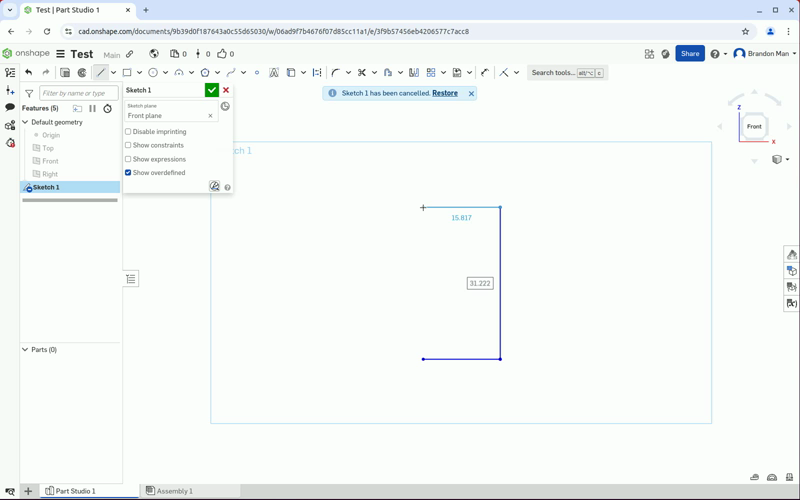
click(423, 207)
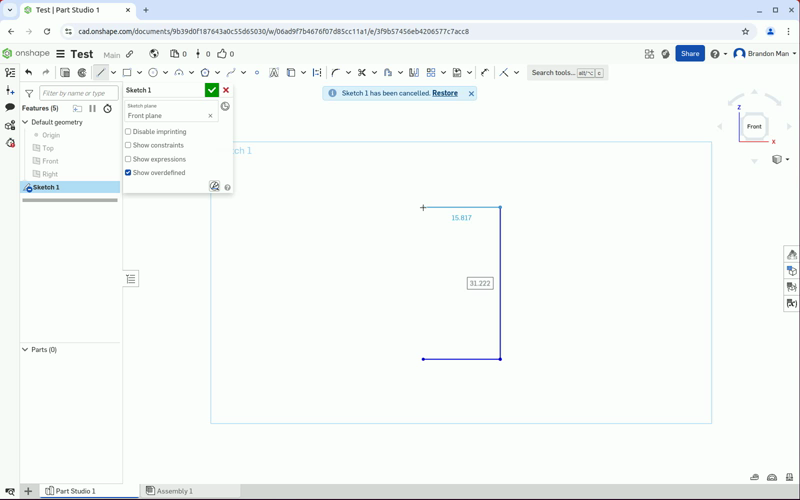
key_up(shift)
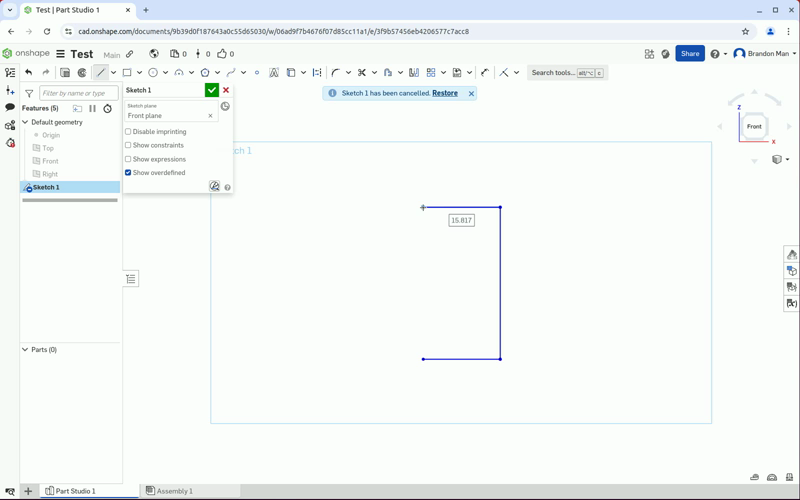
key_down(shift)
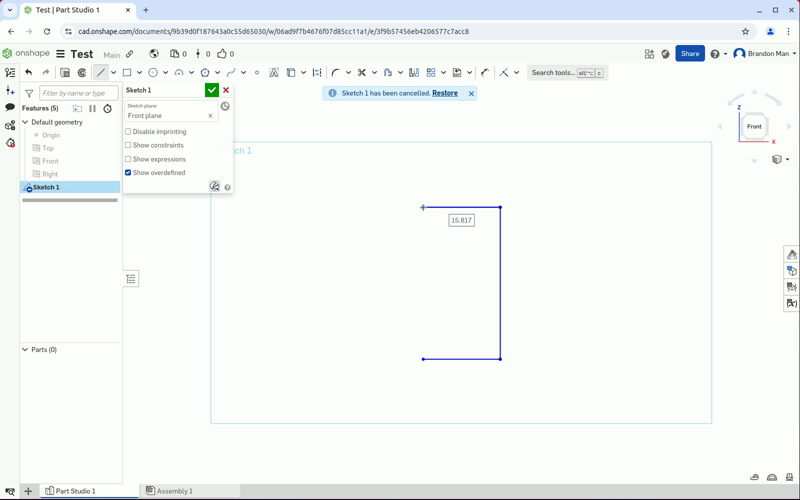
mouse_move(423, 359)
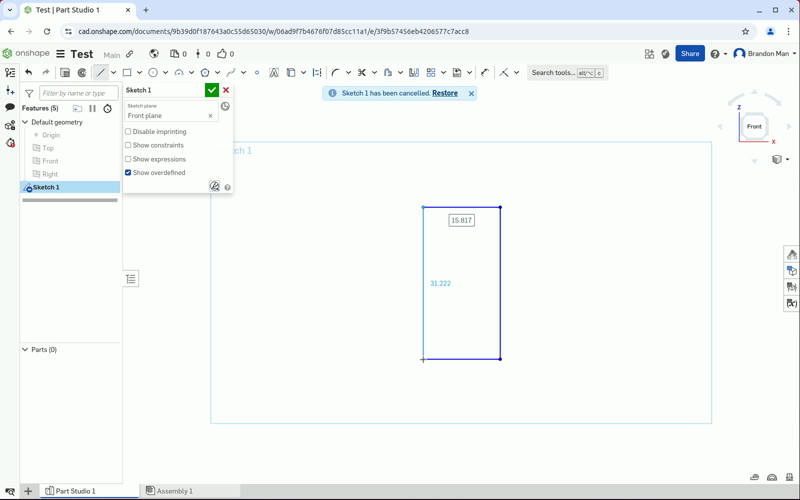
key_up(shift)
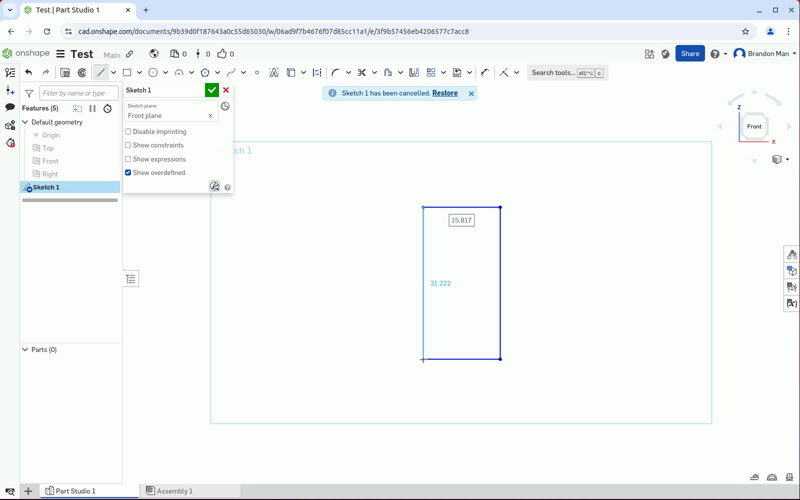
click(423, 359)
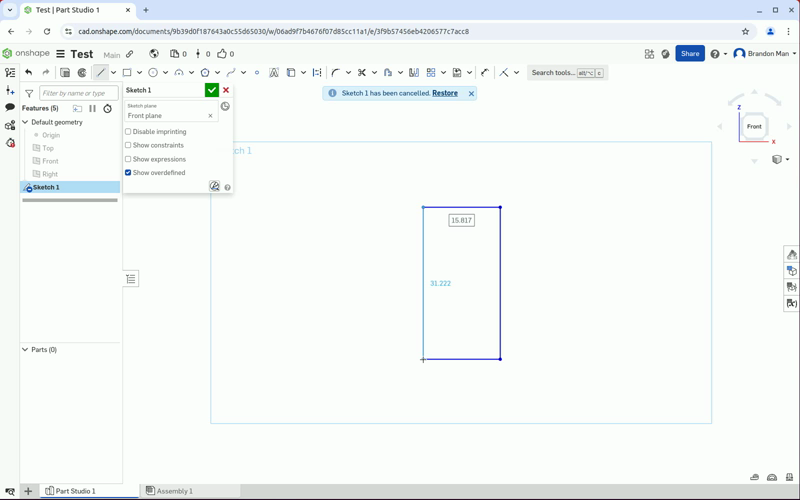
key(esc)
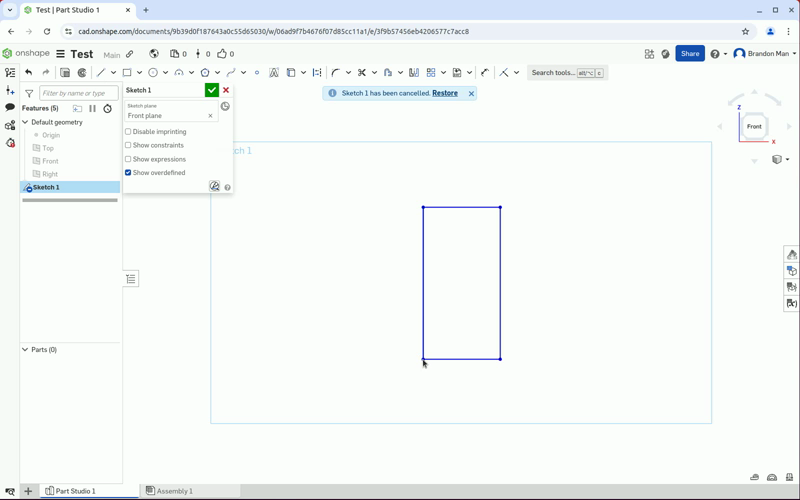
mouse_move(489, 231)
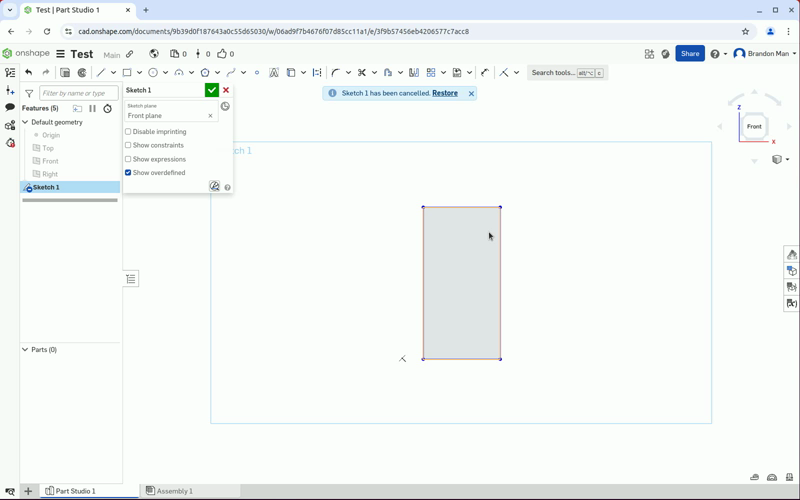
click(489, 231)
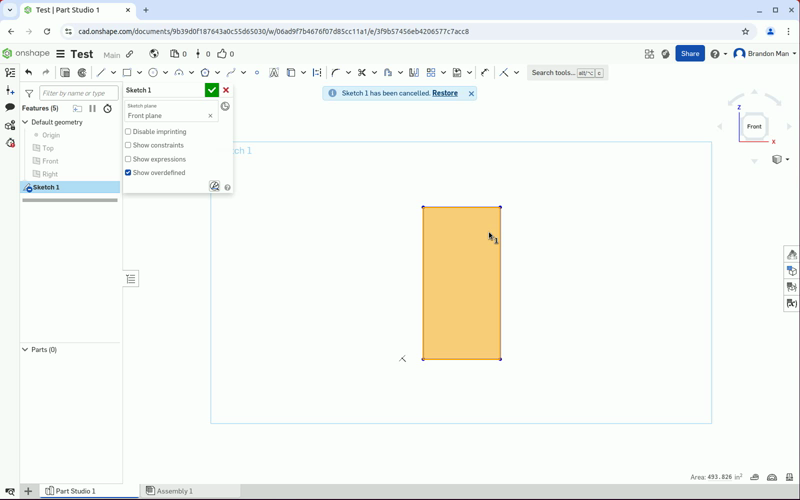
mouse_move(73, 352)
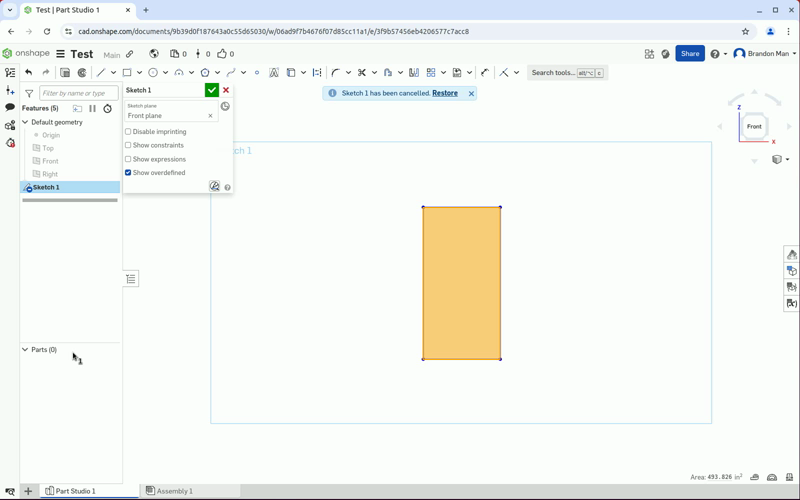
key(shift+y)
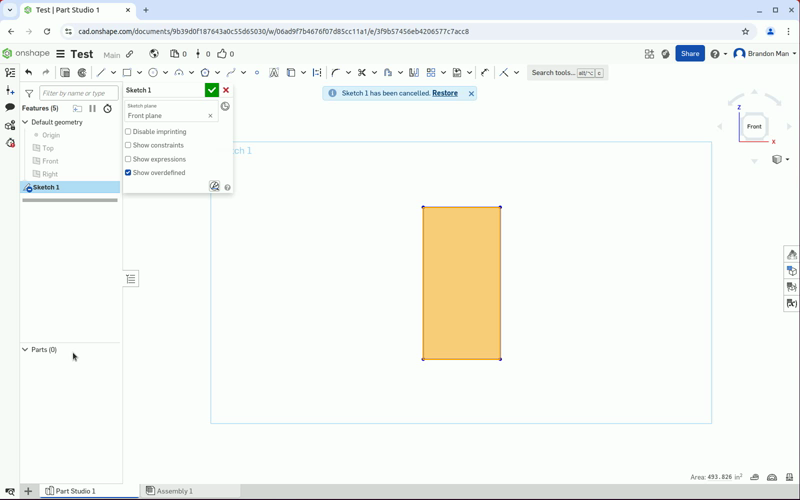
key(shift+e)
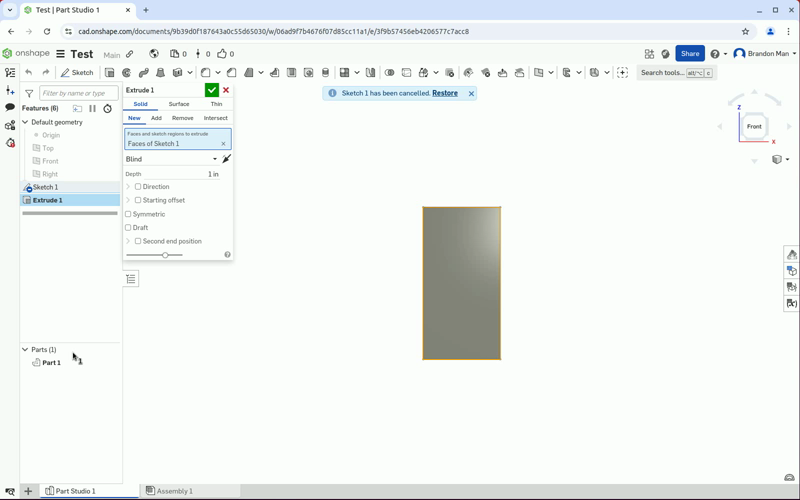
mouse_move(143, 106)
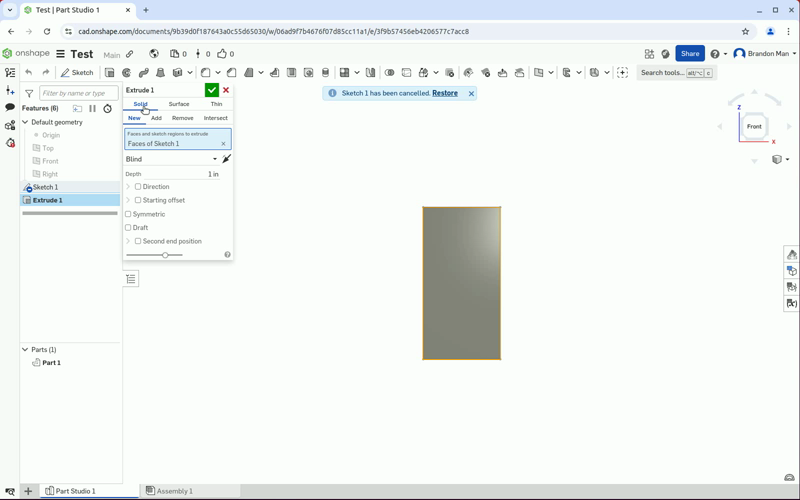
click(143, 106)
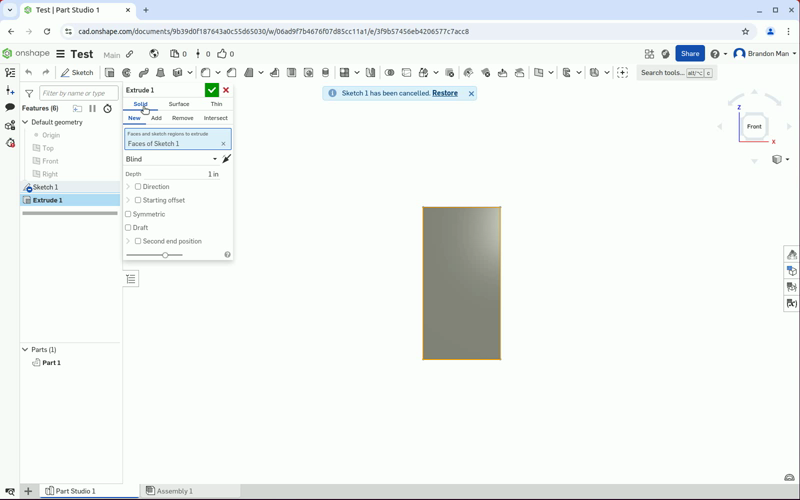
mouse_move(137, 120)
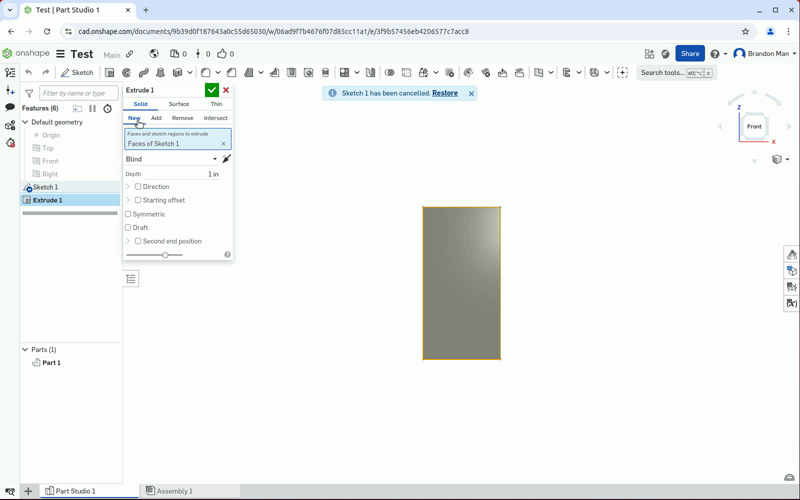
click(137, 120)
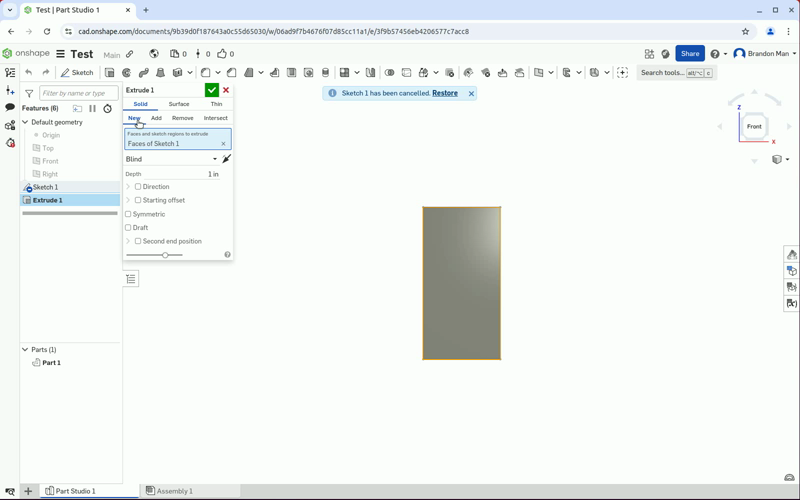
key(tab, 4)
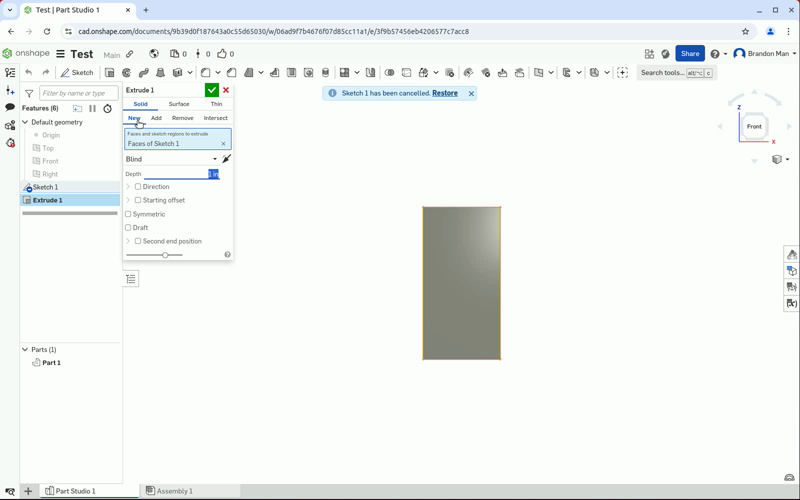
text(15.646)
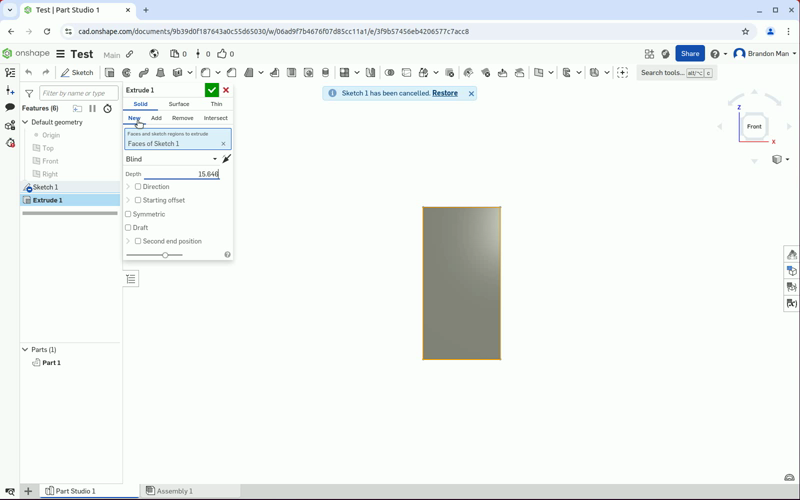
key(enter)
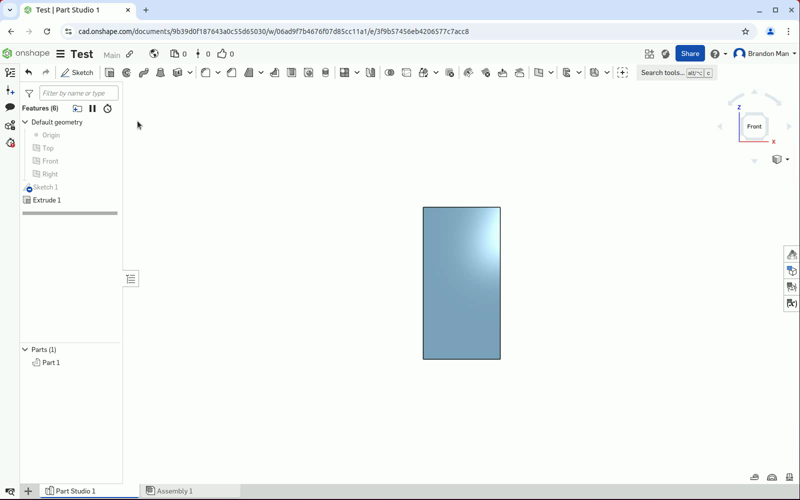
key(shift+h)
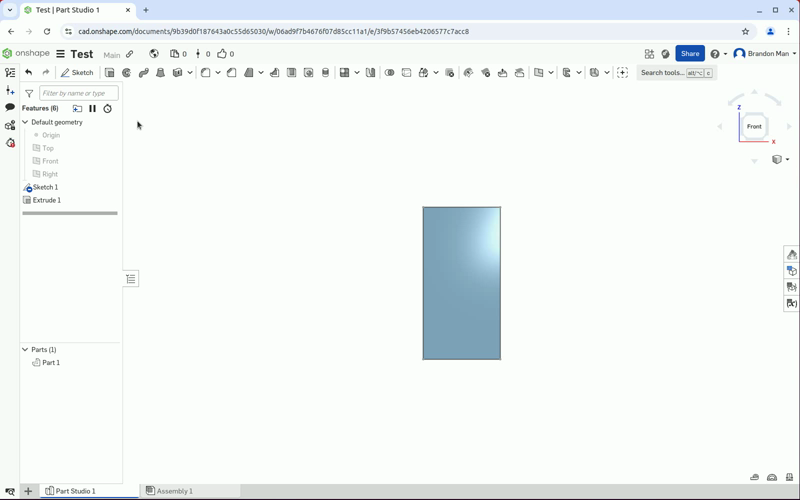
key(shift+h)
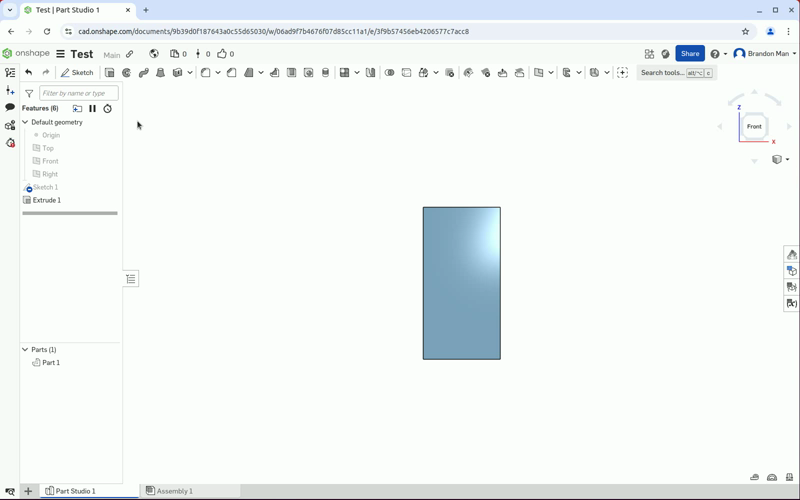
mouse_move(73, 189)
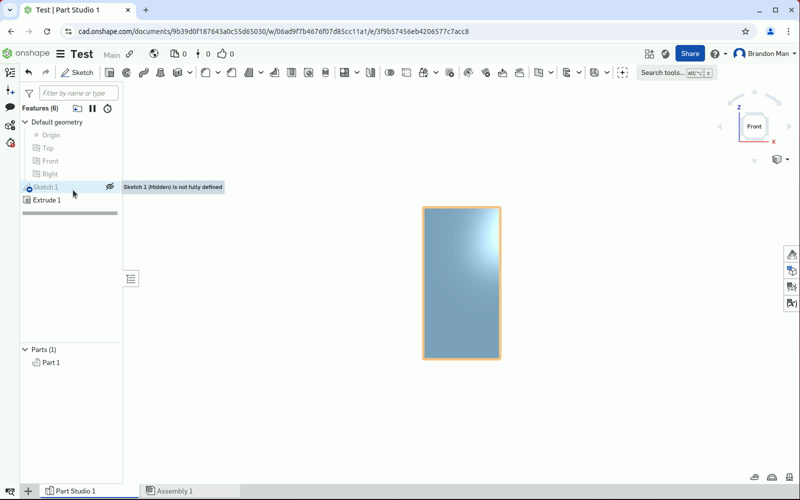
click(73, 189)
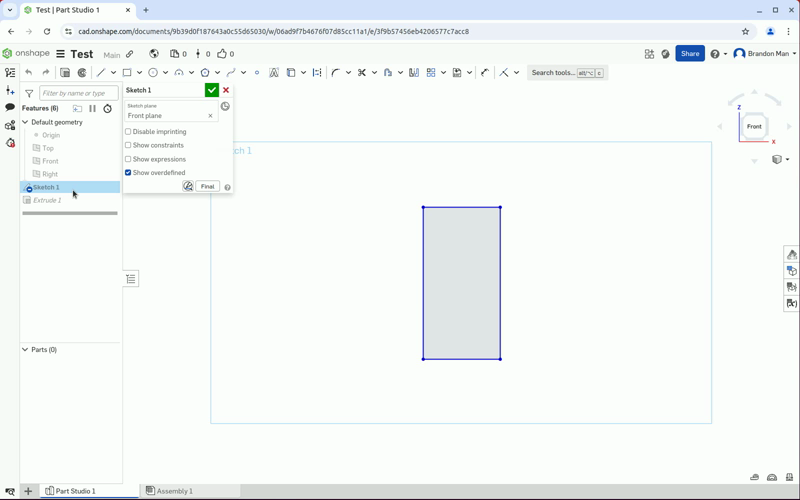
mouse_move(229, 92)
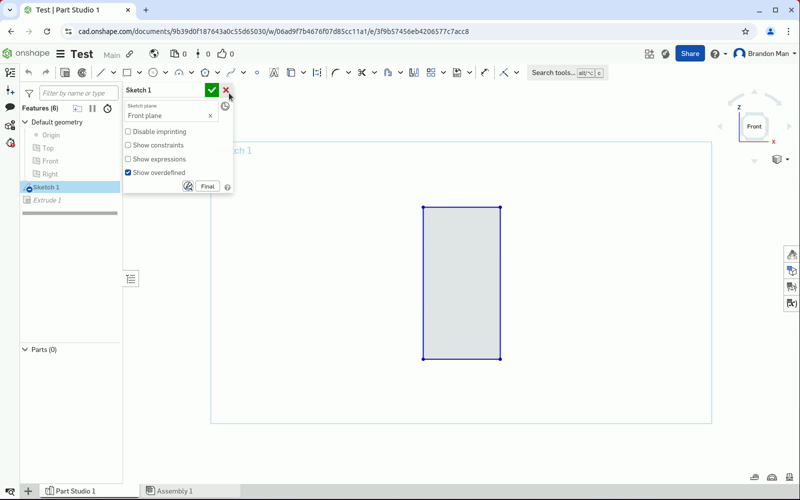
click(229, 92)
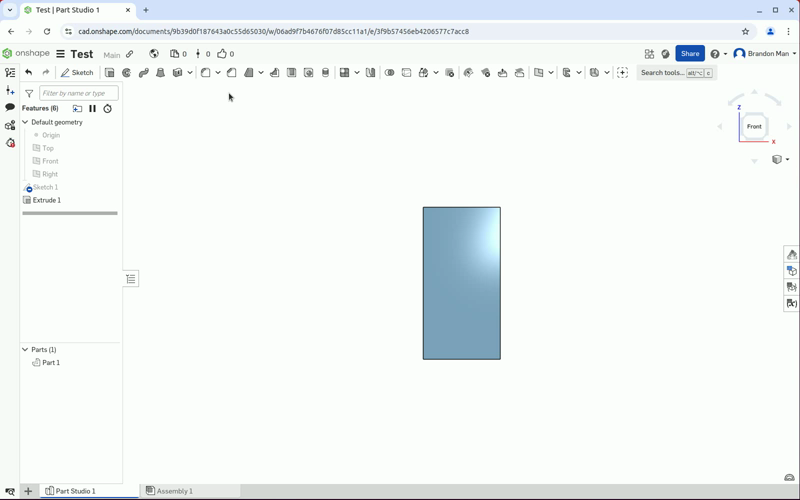
mouse_move(541, 75)
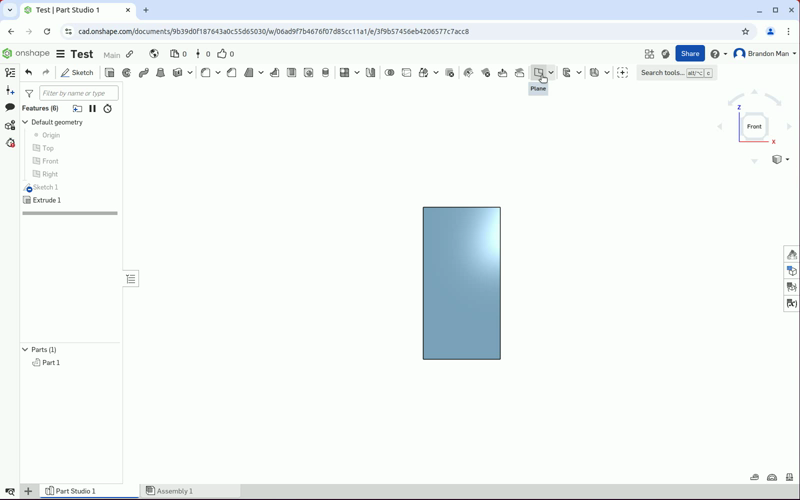
click(541, 75)
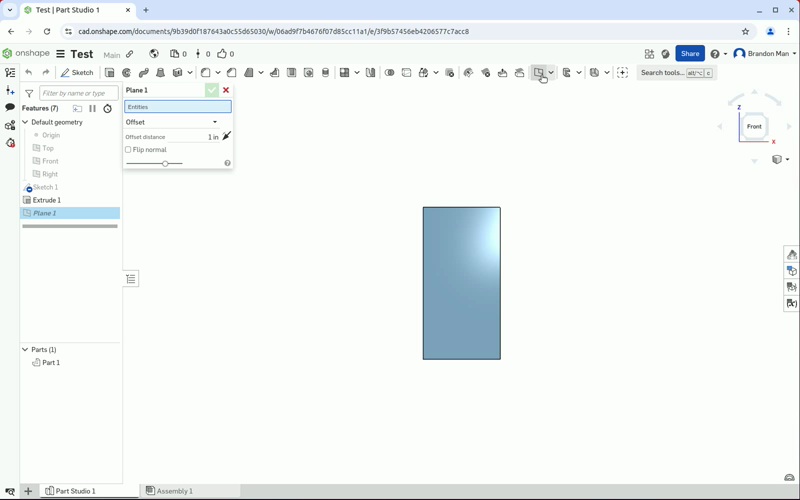
mouse_move(73, 163)
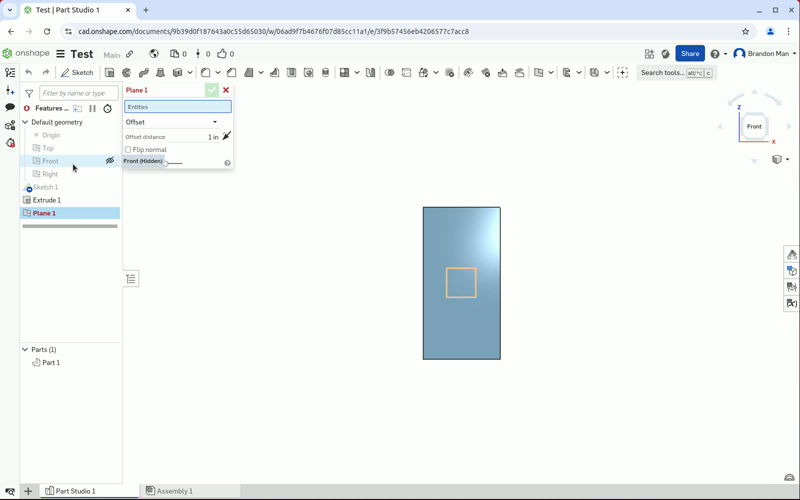
click(73, 163)
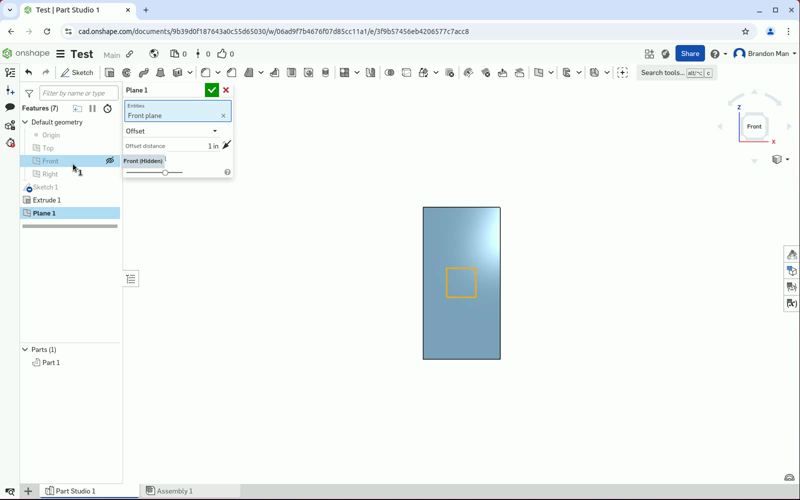
key(tab, 2)
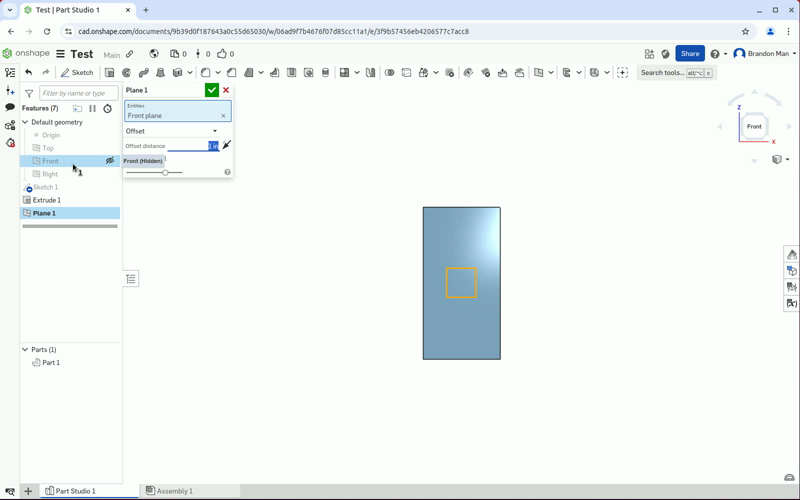
text(15.652)
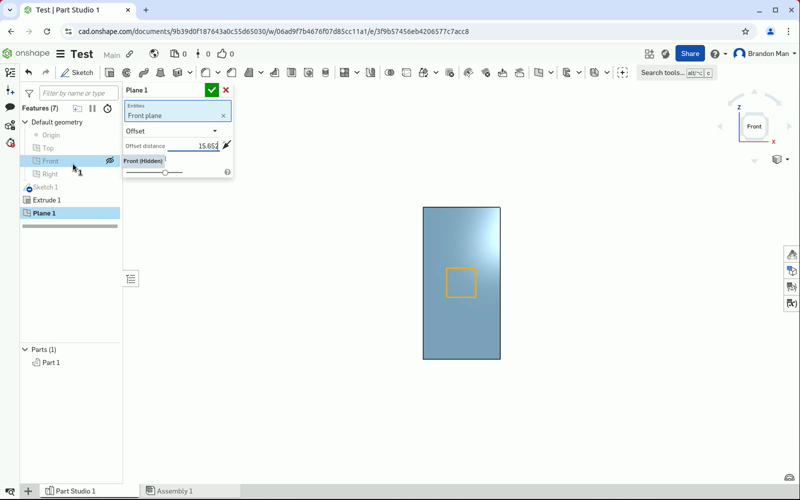
key(enter, 2)
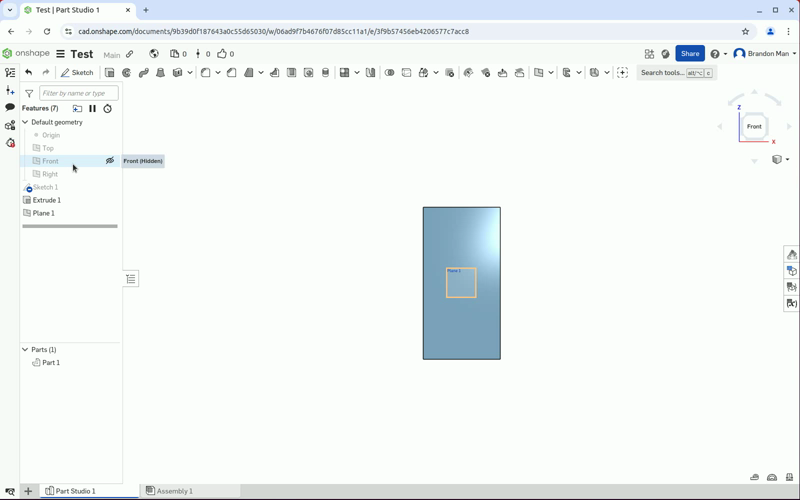
key(shift+s)
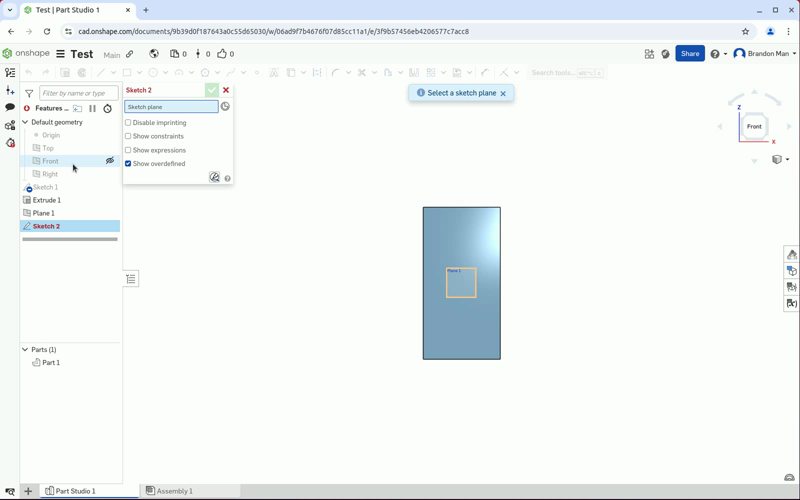
mouse_move(73, 215)
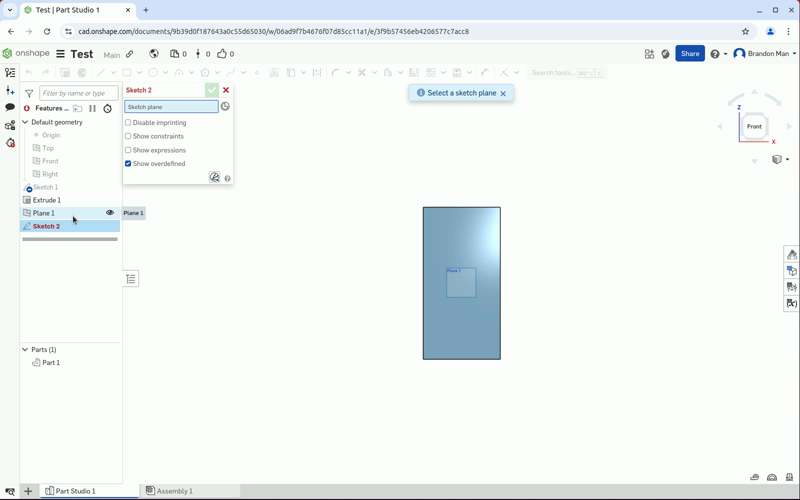
click(73, 215)
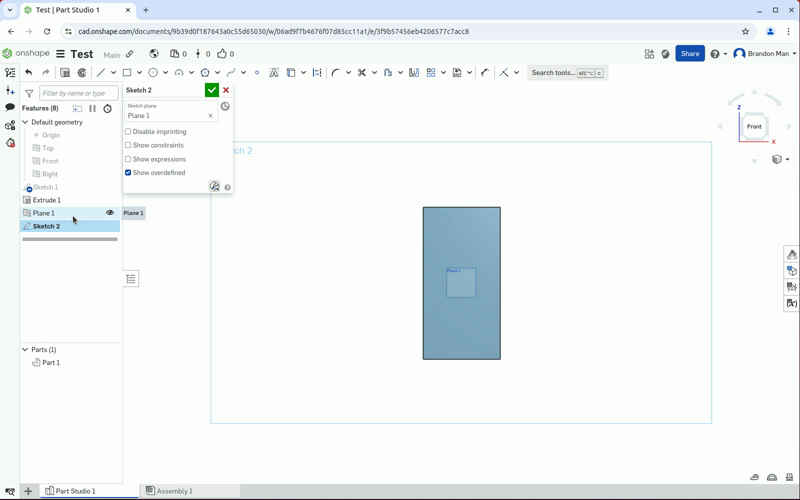
mouse_move(73, 352)
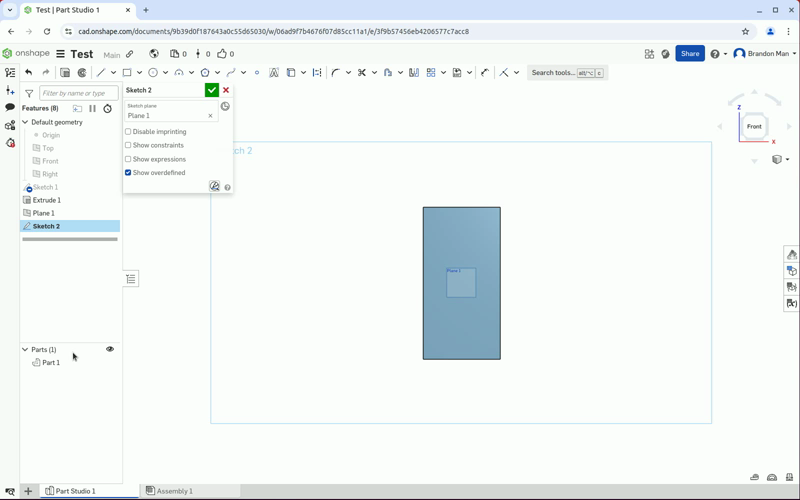
key(y)
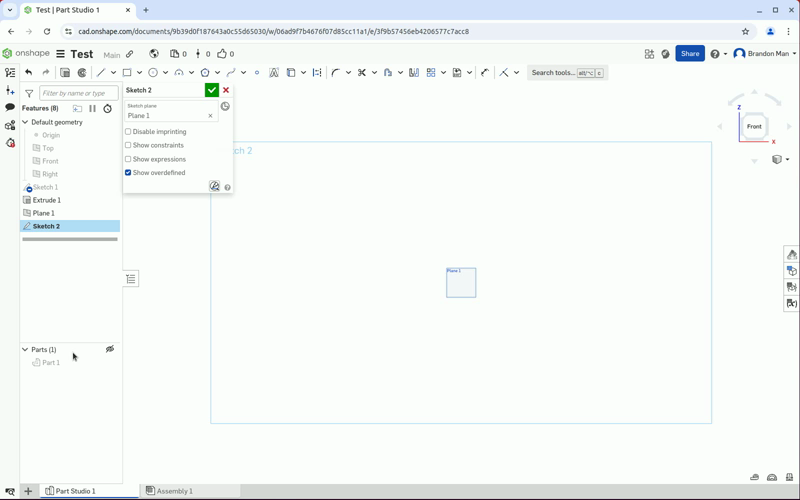
key(c)
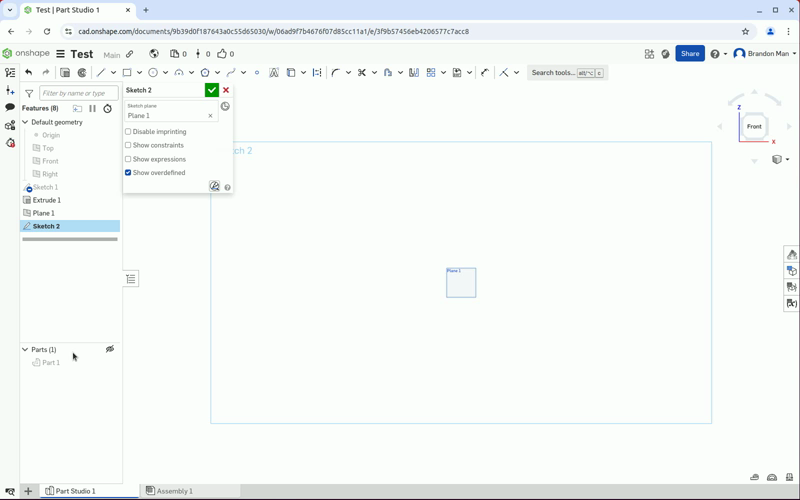
key_down(shift)
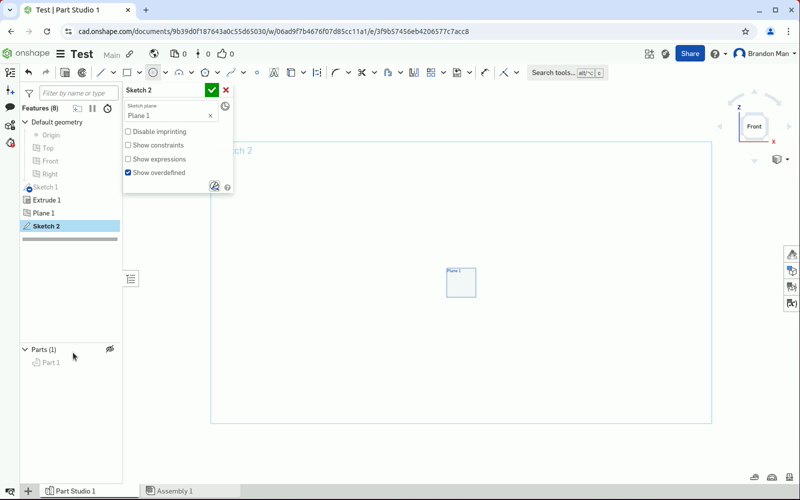
mouse_move(461, 282)
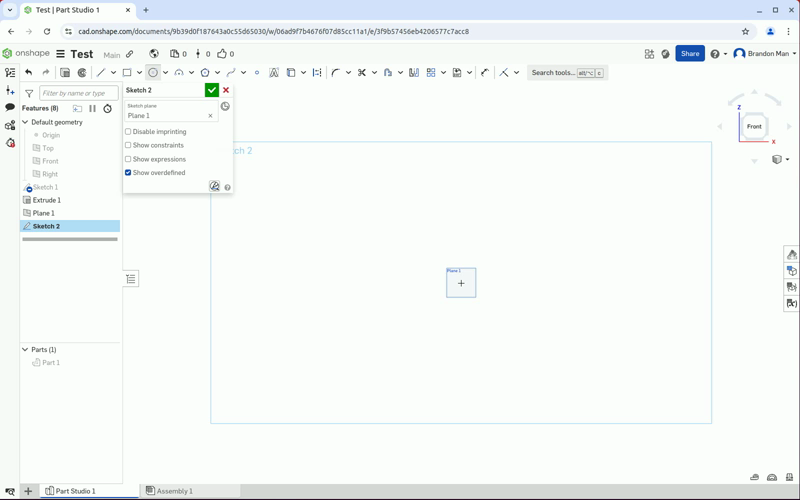
click(461, 282)
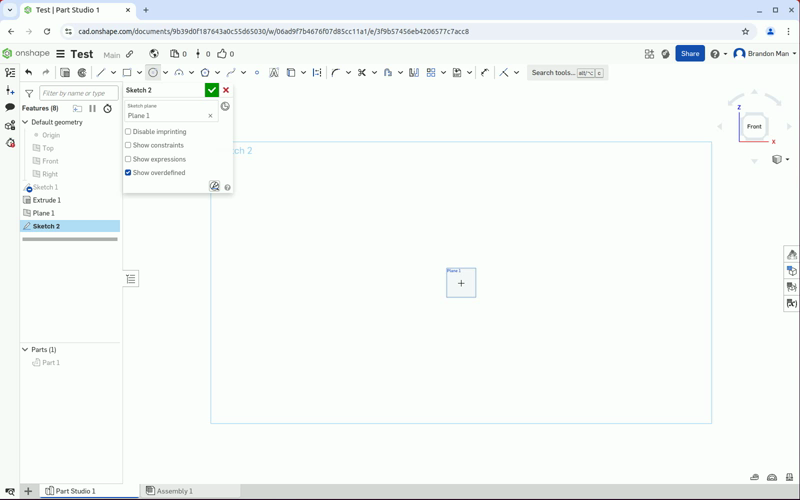
key_up(shift)
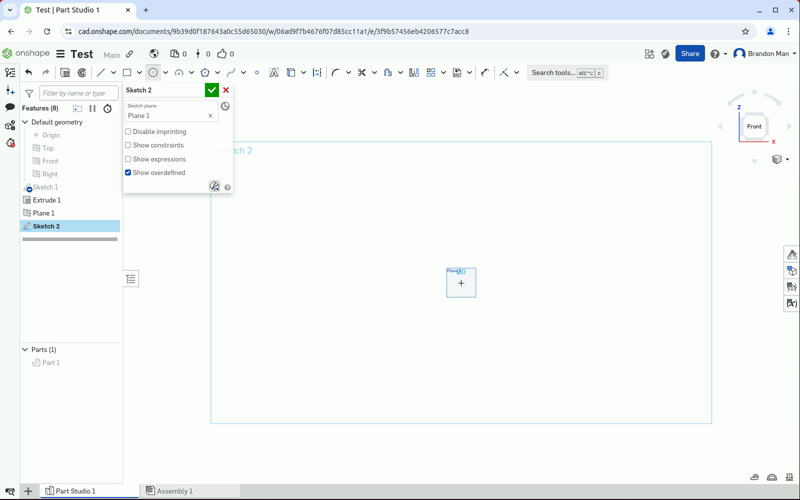
mouse_move(487, 282)
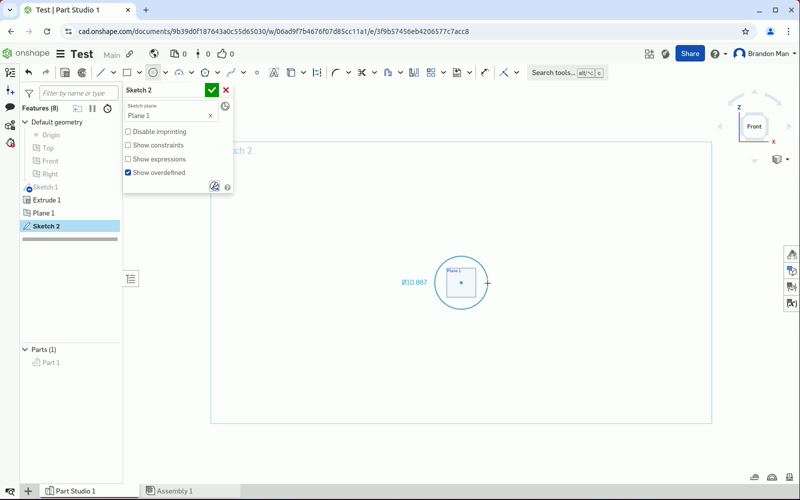
click(487, 282)
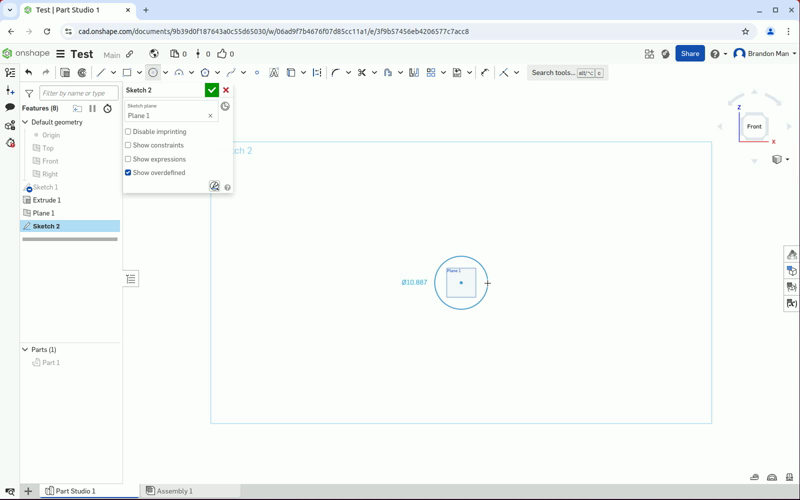
key(esc)
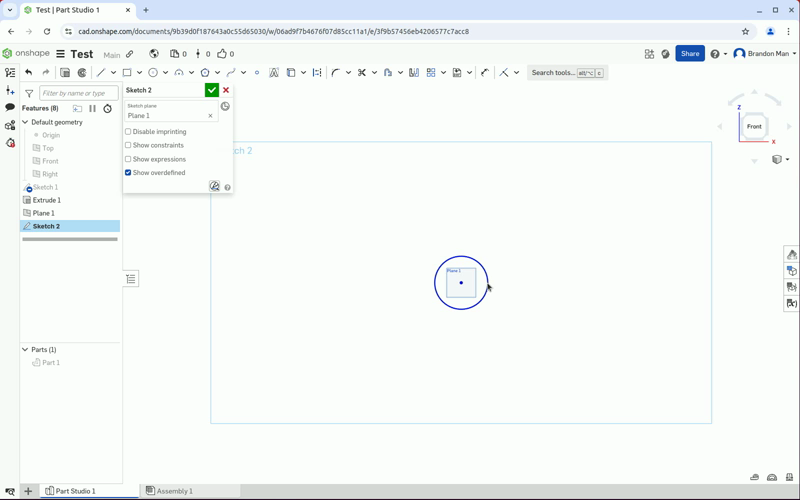
mouse_move(452, 288)
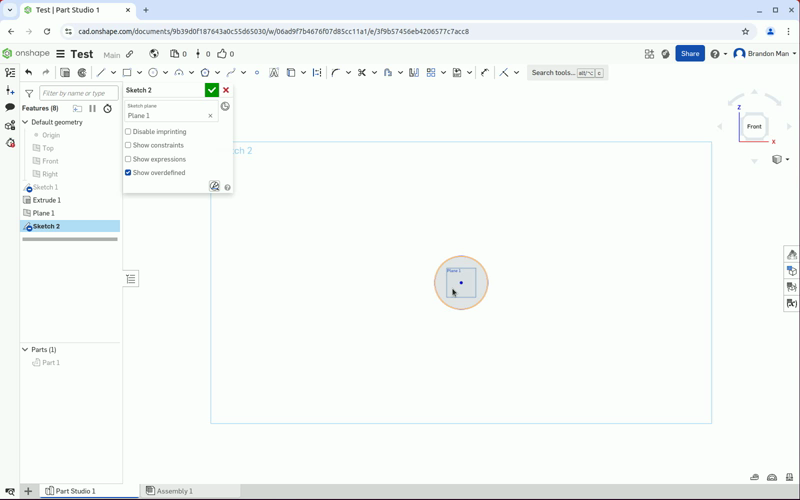
click(452, 288)
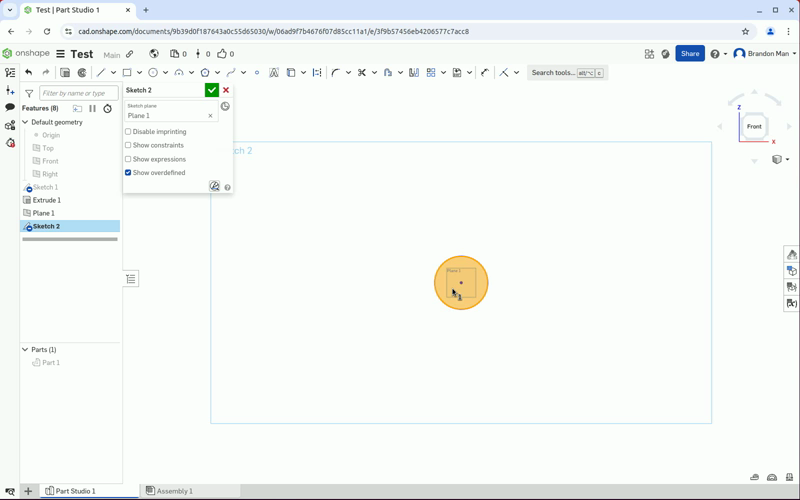
mouse_move(73, 352)
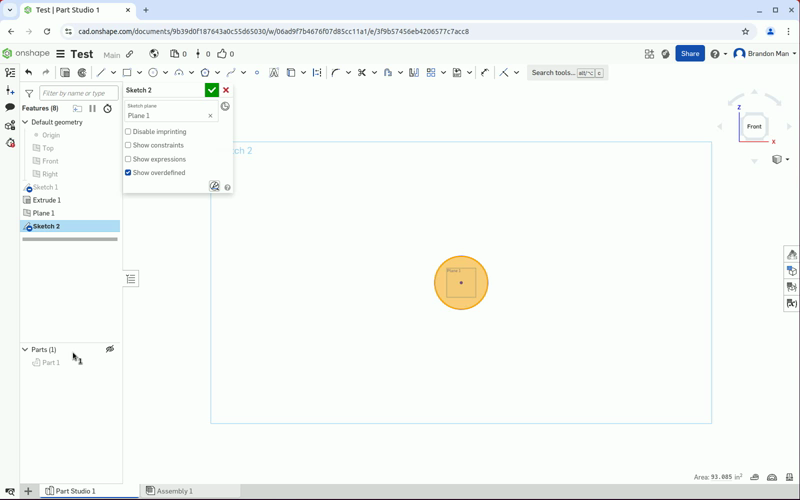
key(shift+y)
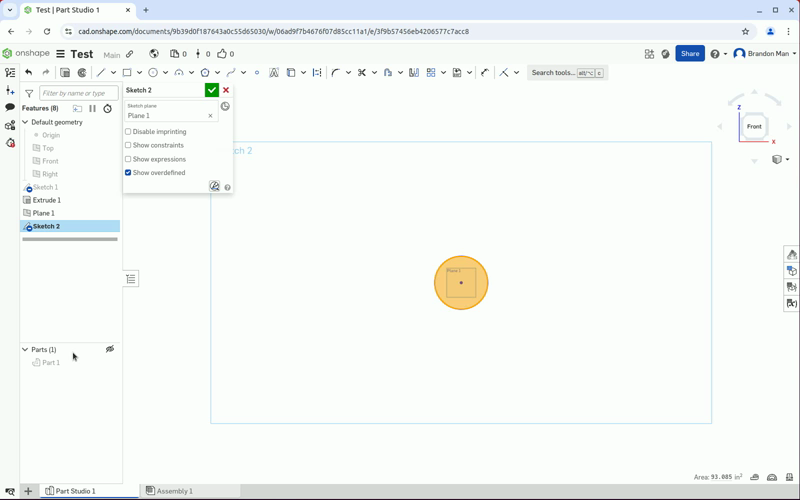
key(shift+e)
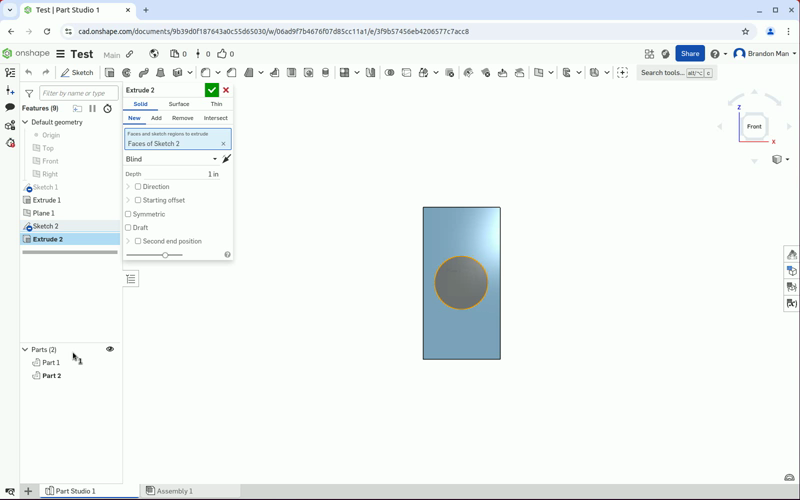
mouse_move(143, 106)
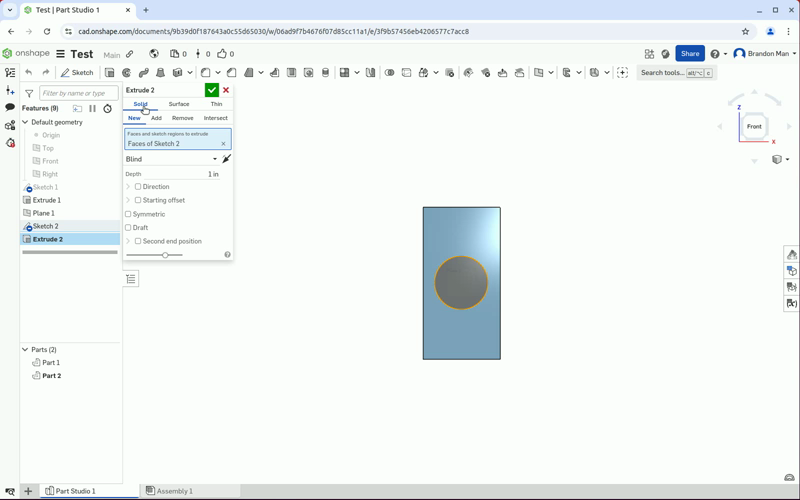
click(143, 106)
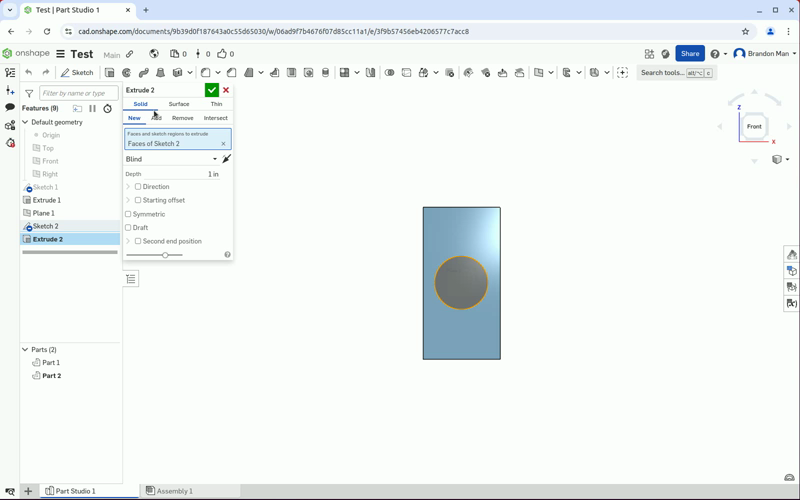
mouse_move(186, 120)
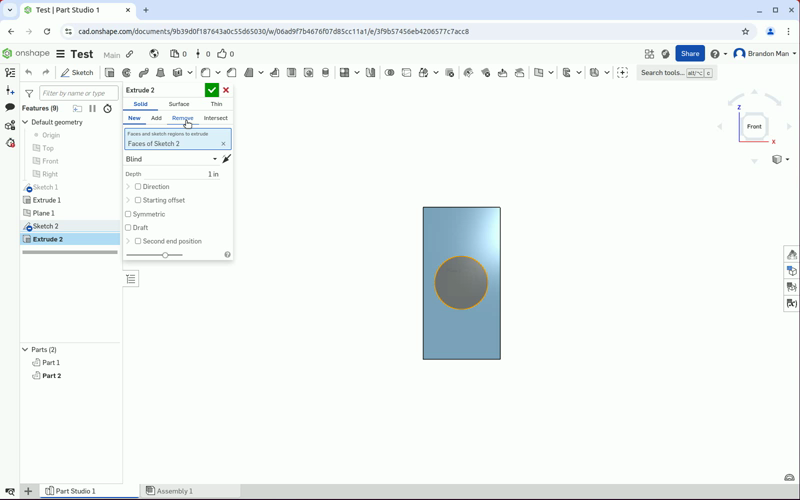
click(186, 120)
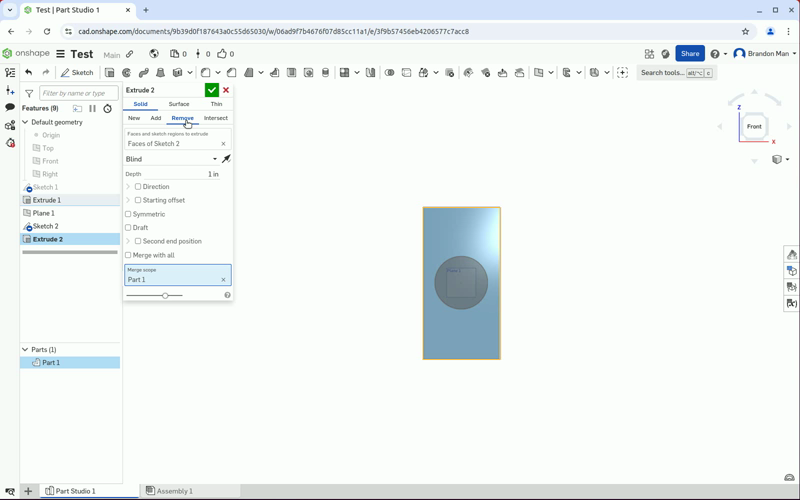
key(tab, 4)
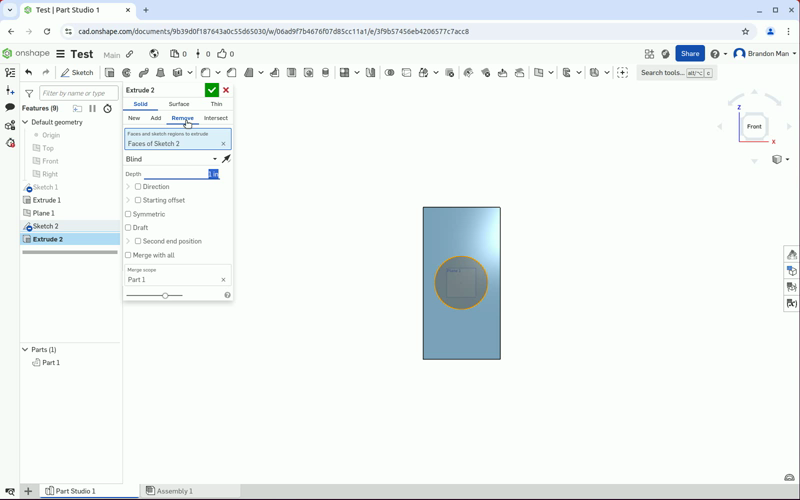
text(15.165)
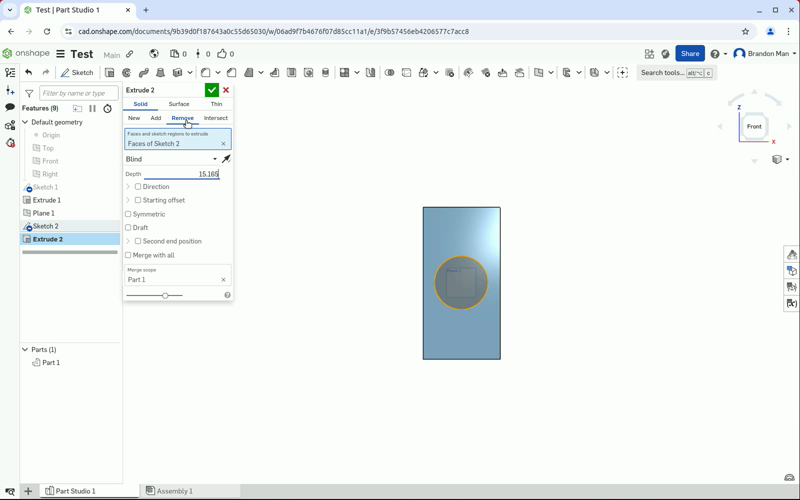
key(tab, 6)
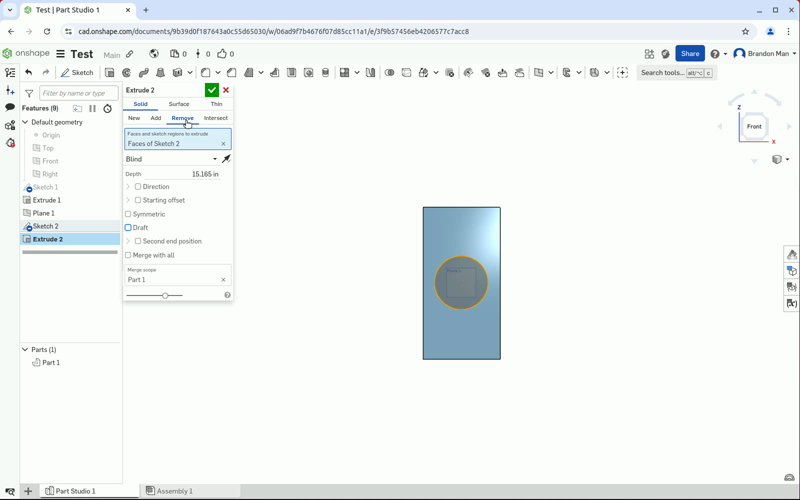
key(space)
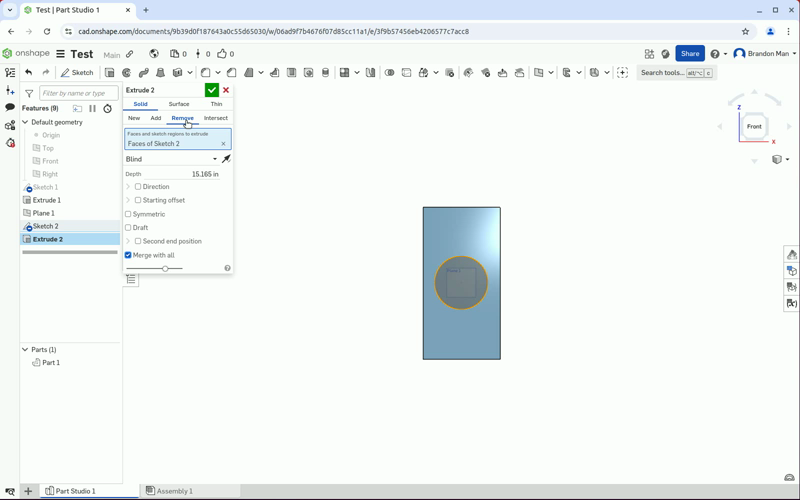
key(enter)
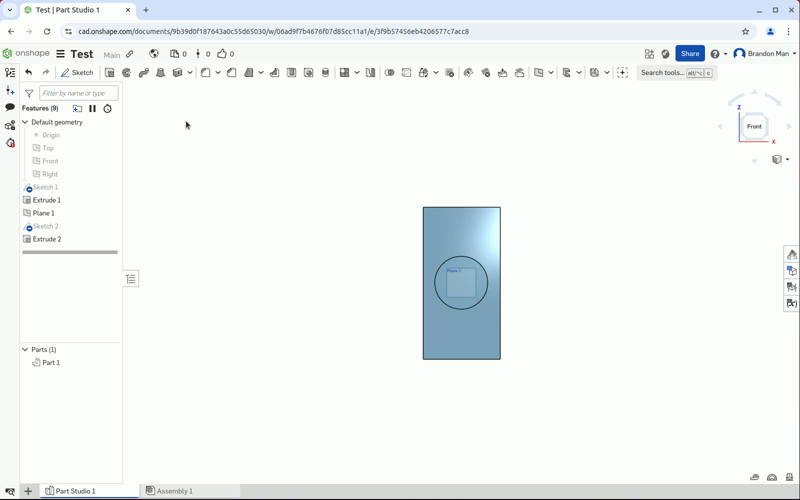
key(shift+h)
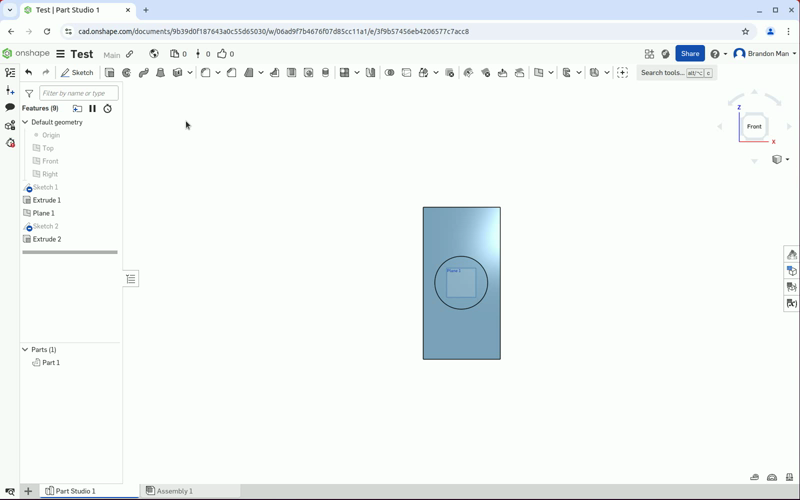
key(shift+h)
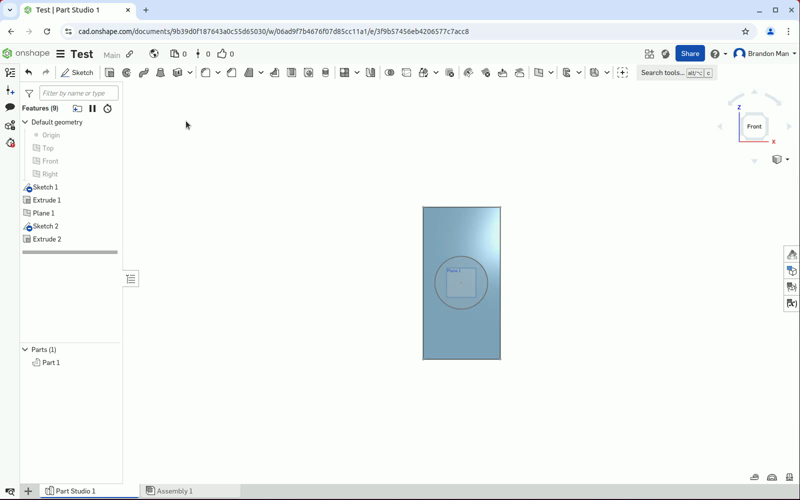
key(shift+7)
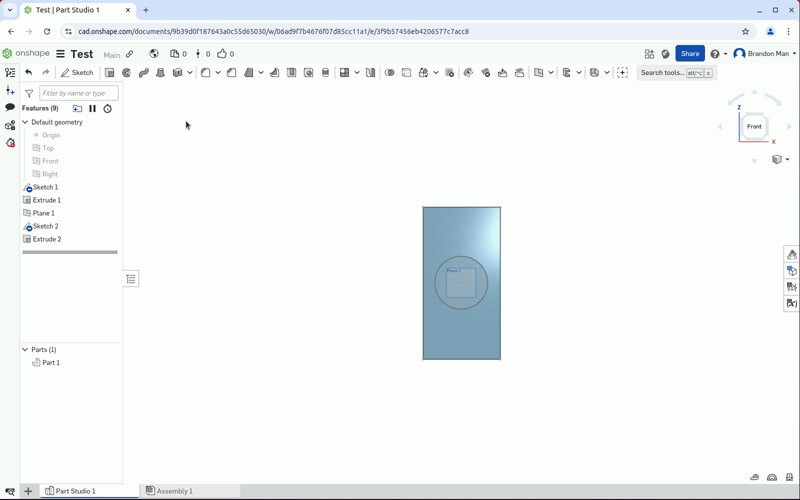
key(left, 2)
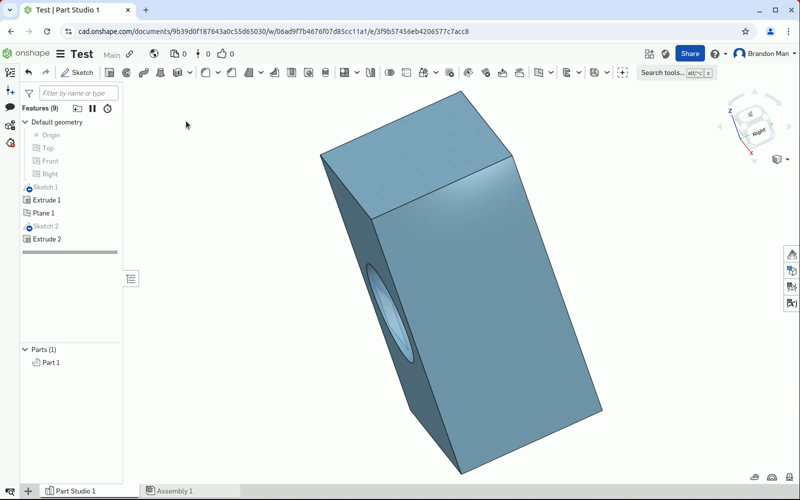
key(down, 2)
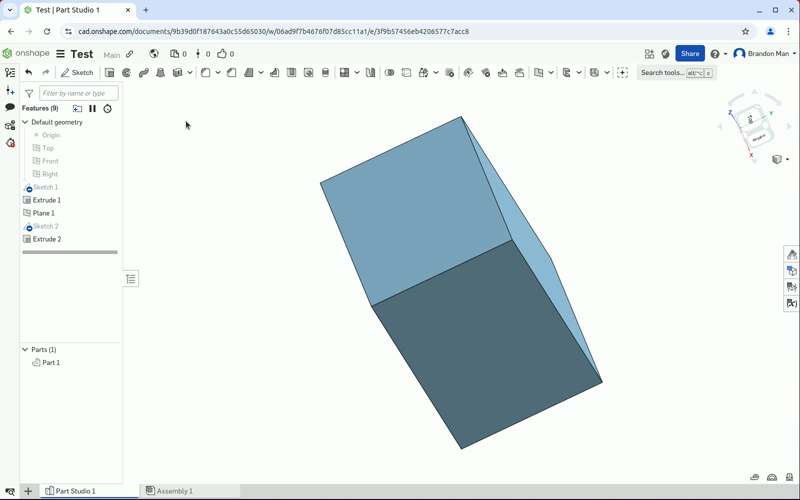
key(up, 2)
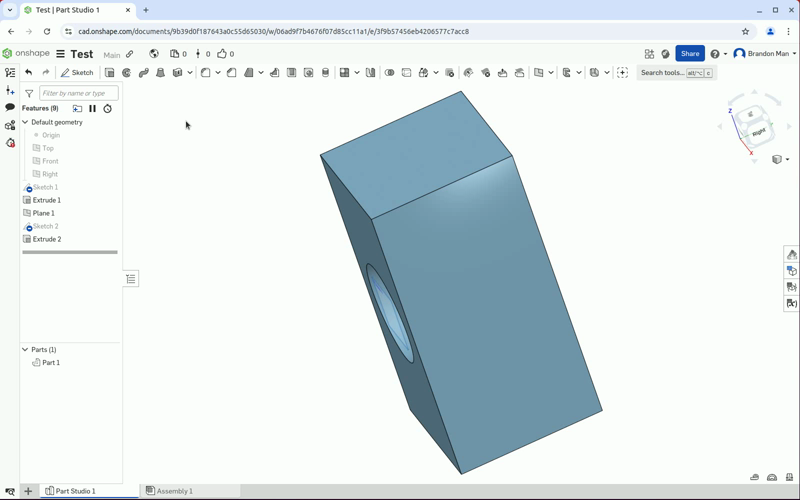
key(right, 2)
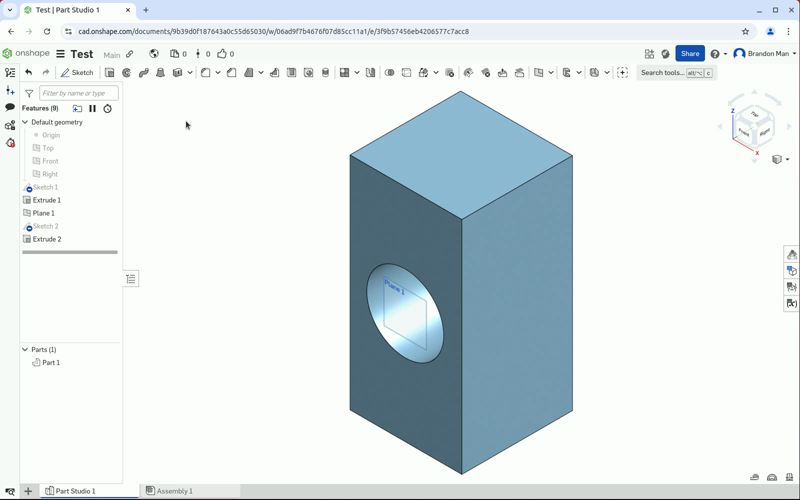
mouse_move(73, 189)
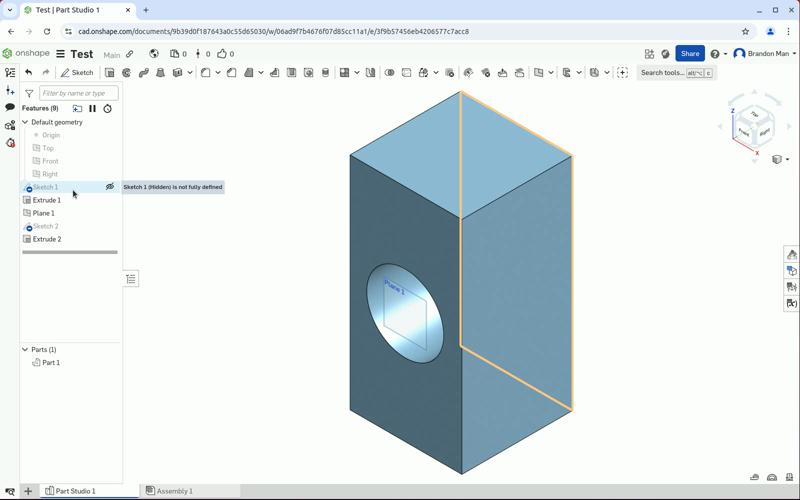
click(73, 189)